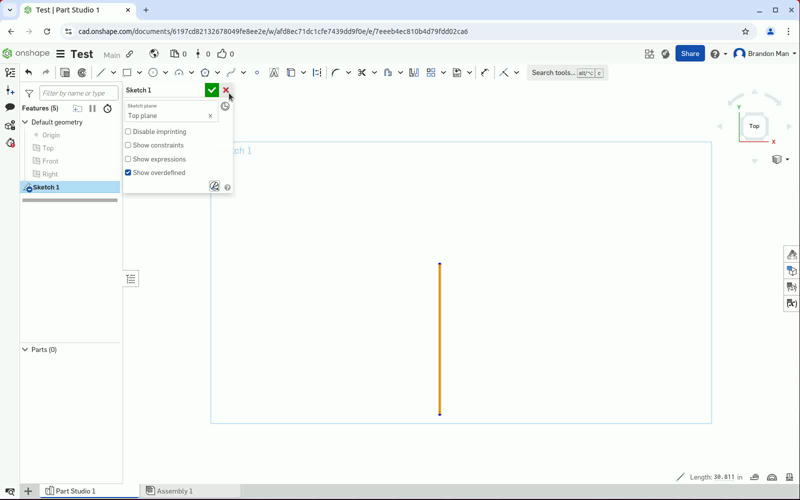
key(shift+h)
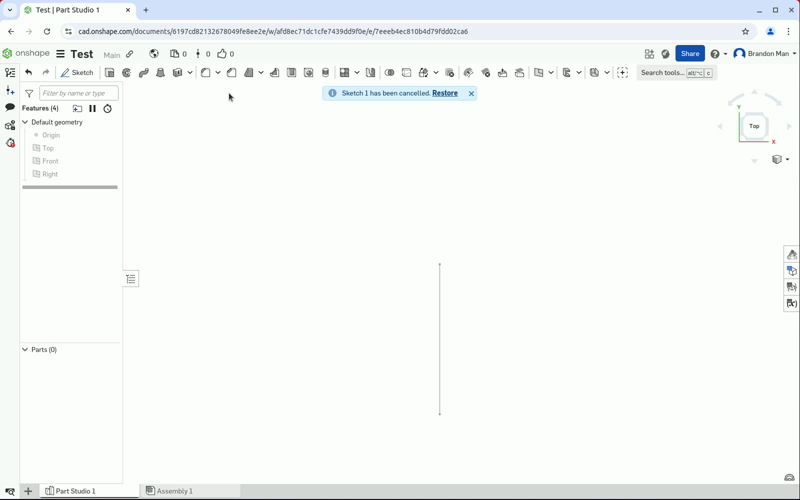
mouse_move(73, 352)
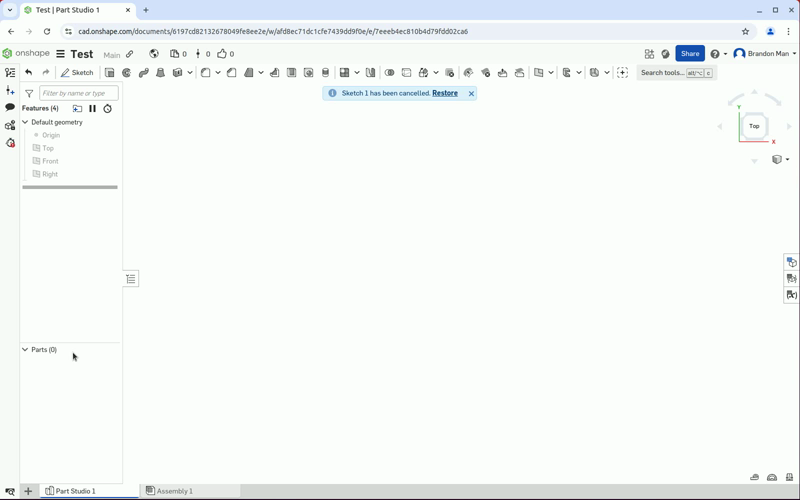
key(y)
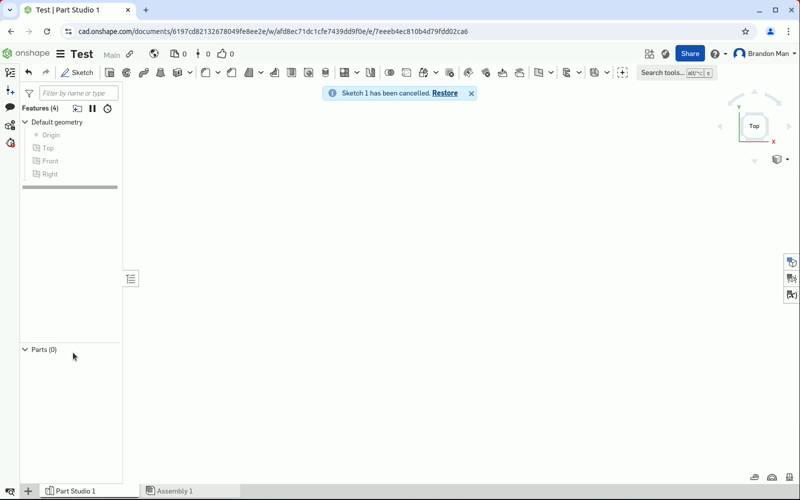
key(shift+p)
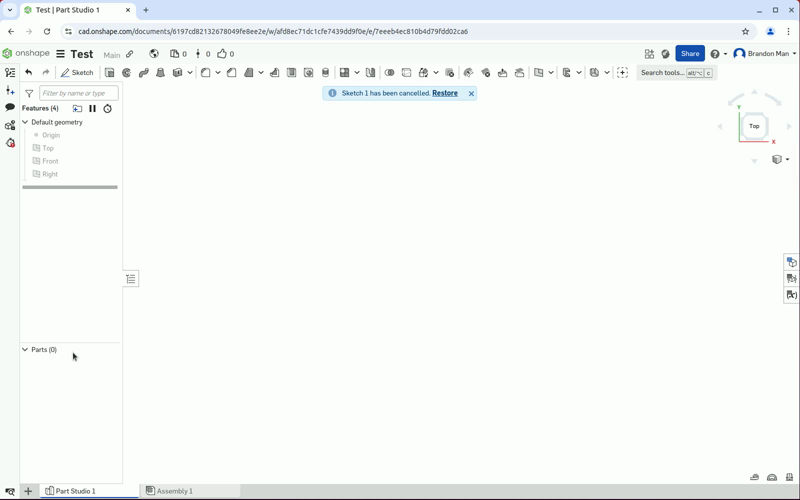
key(space)
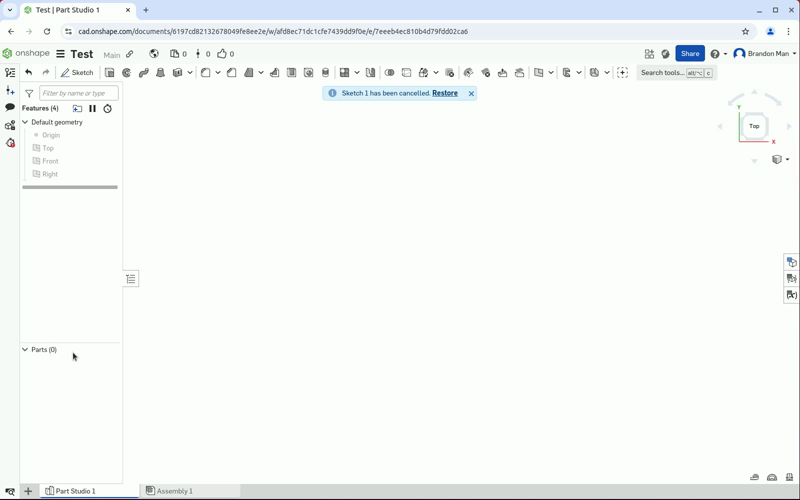
key_down(shift)
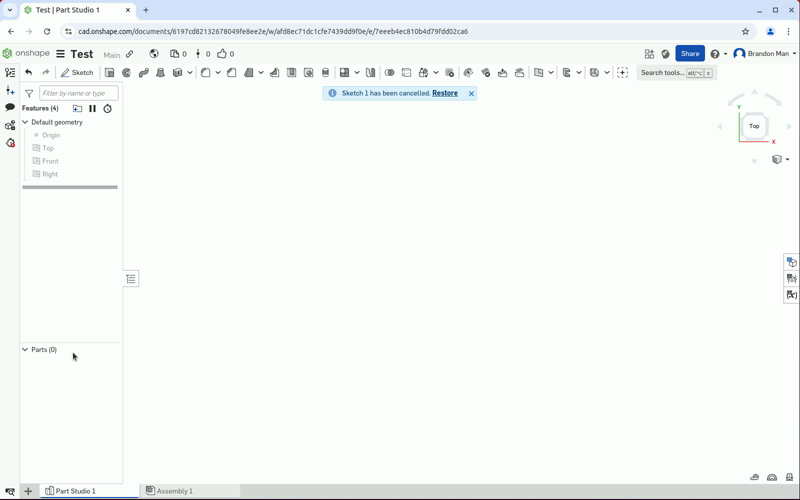
key(up)
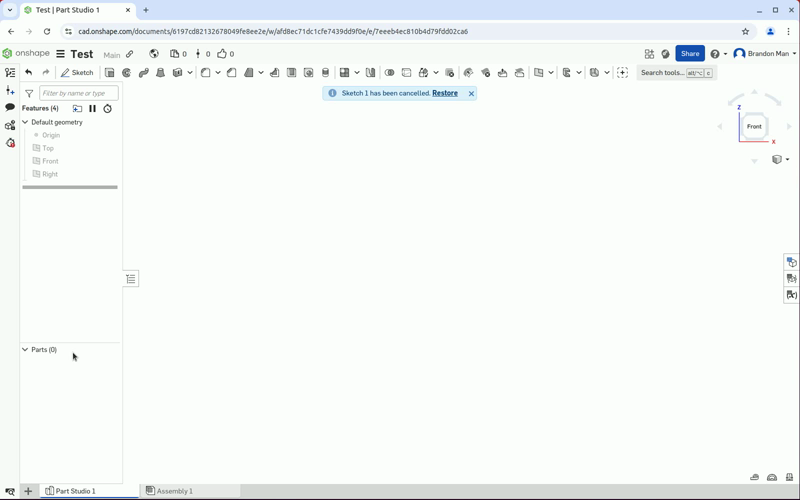
key_up(shift)
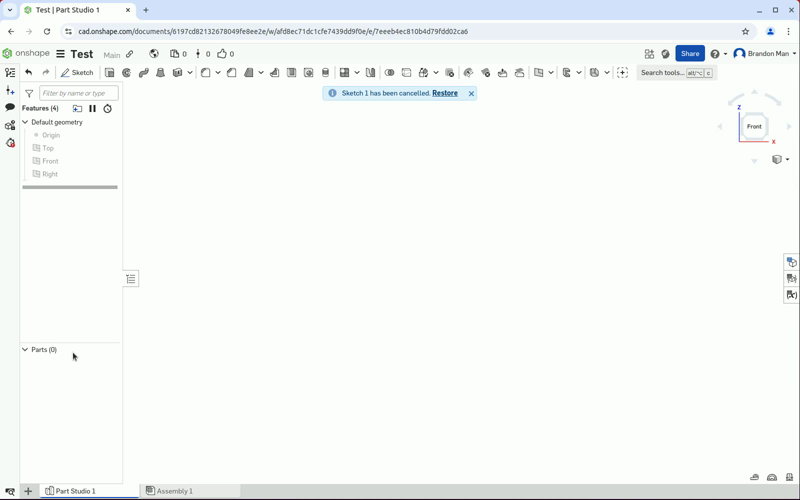
mouse_move(73, 352)
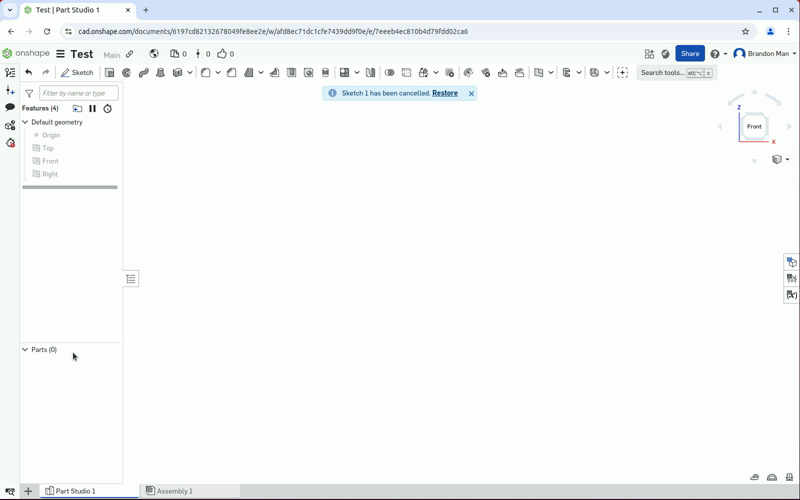
key(shift+y)
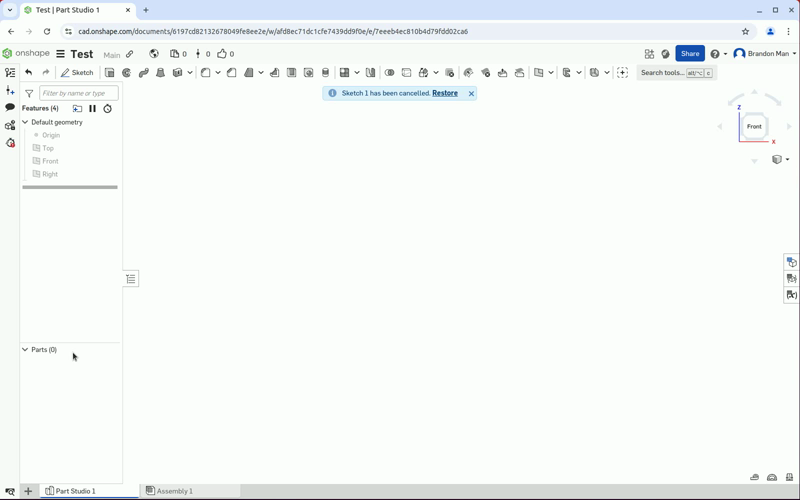
key(shift+s)
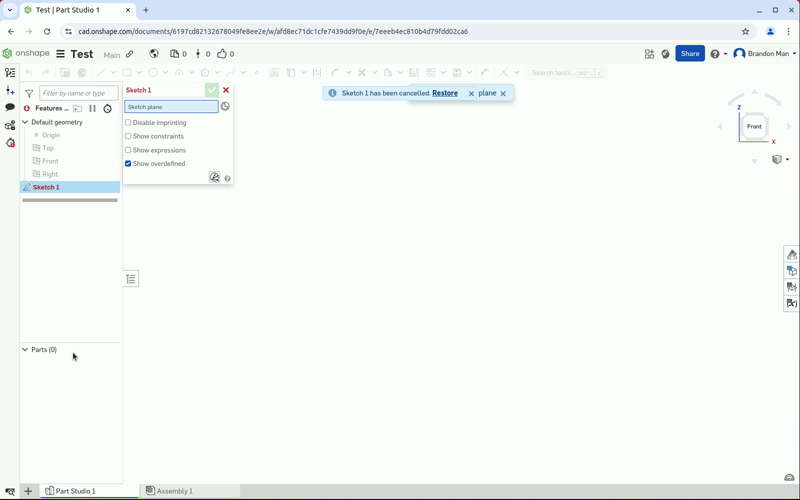
mouse_move(73, 163)
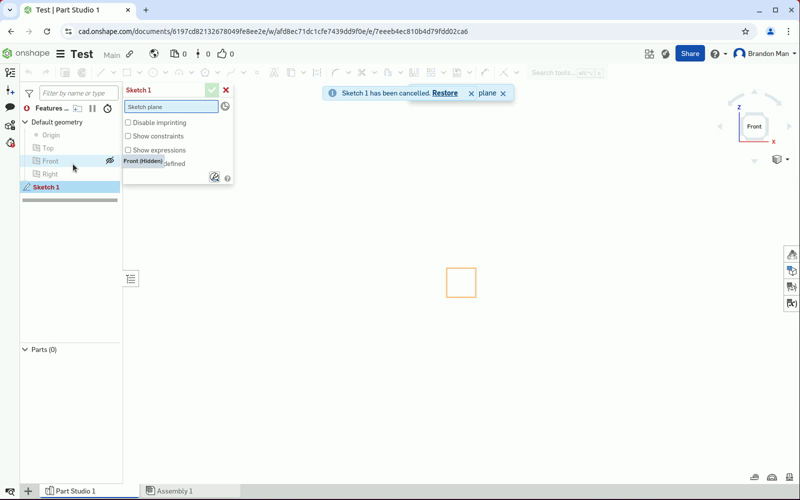
click(73, 163)
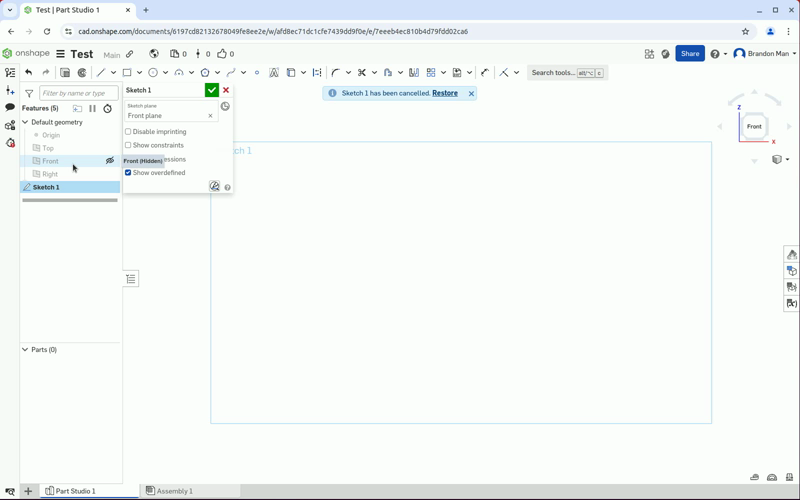
mouse_move(73, 352)
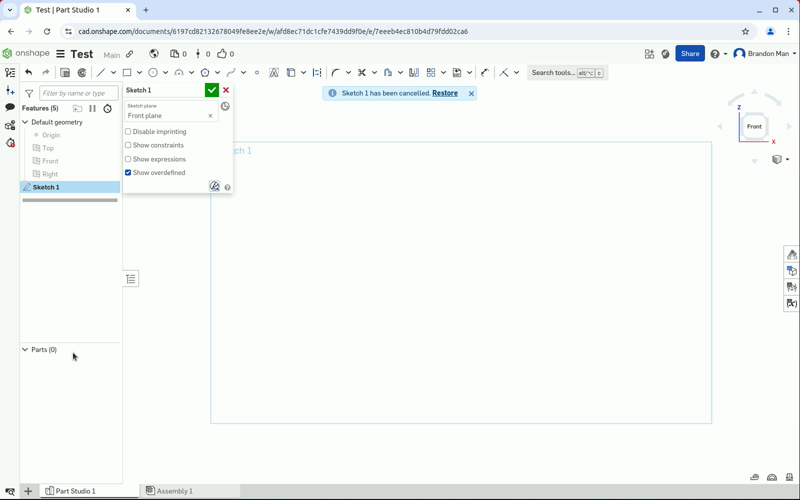
key(y)
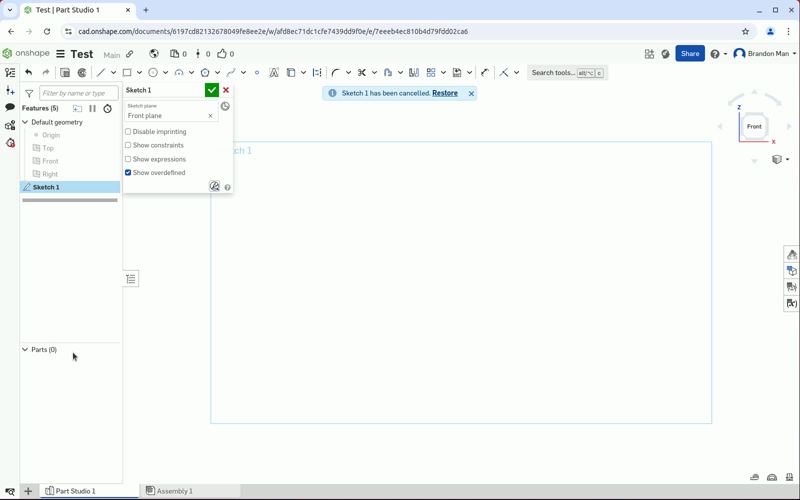
key(c)
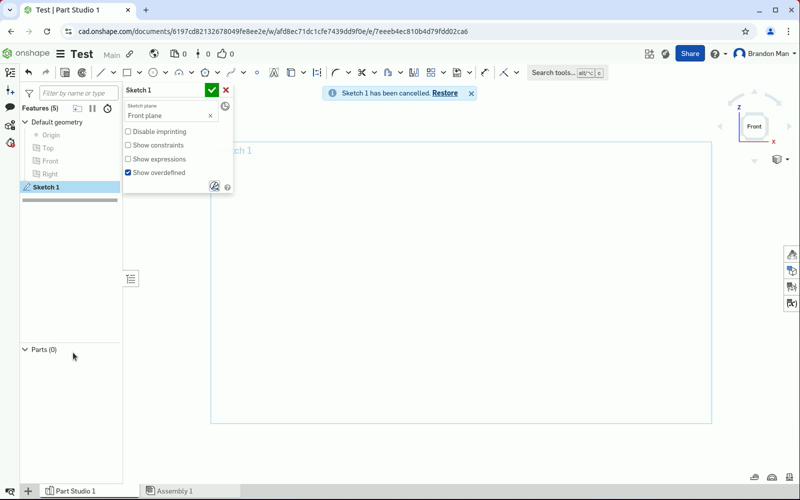
key_down(shift)
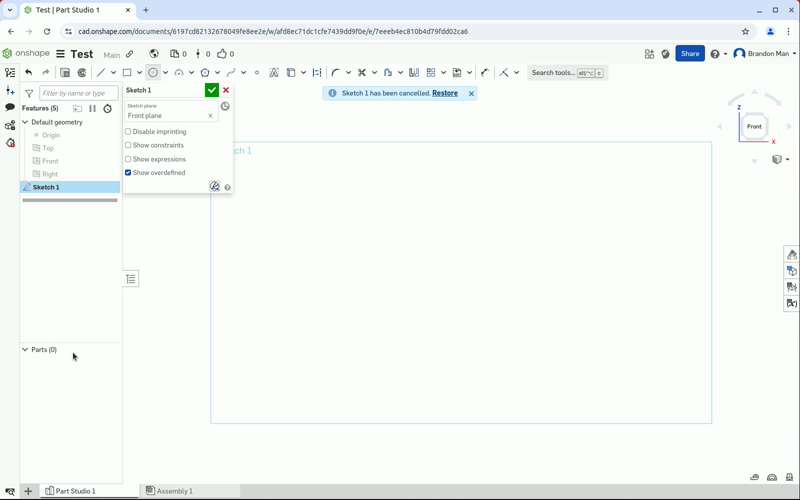
mouse_move(461, 282)
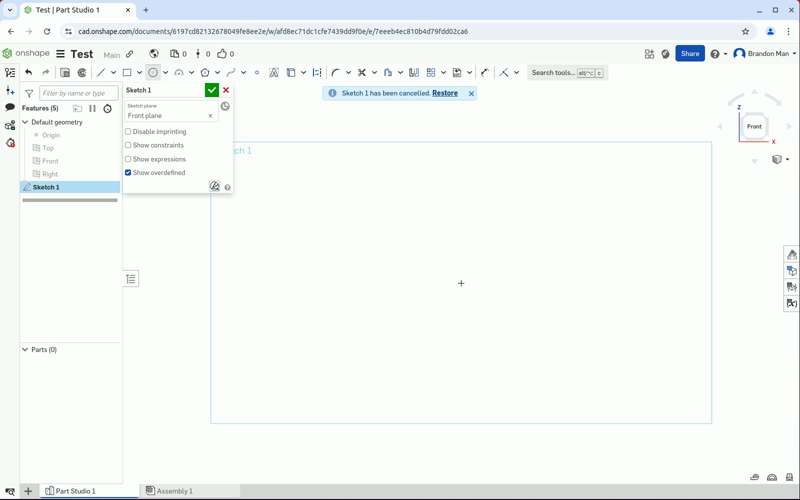
click(461, 282)
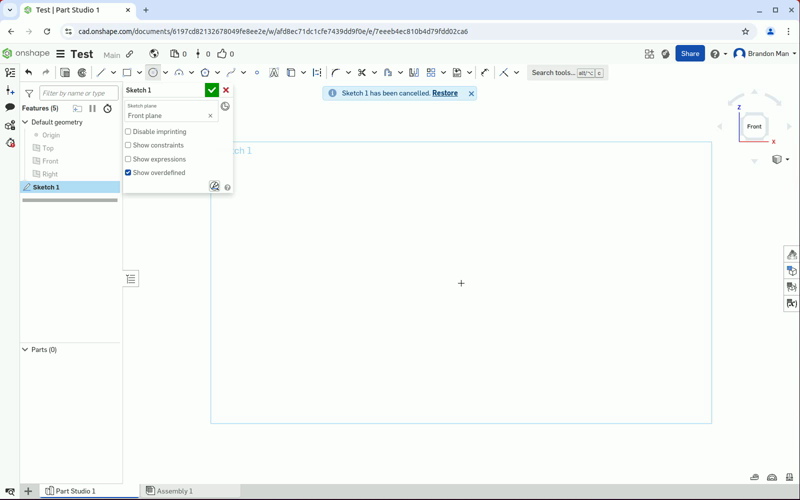
key_up(shift)
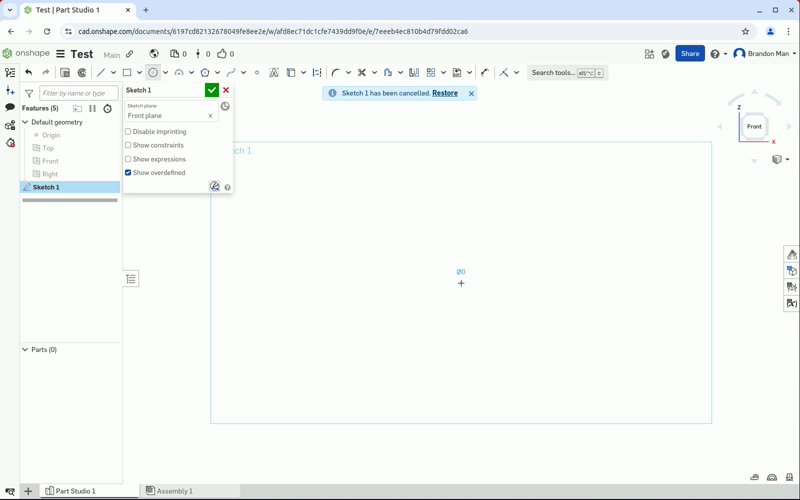
mouse_move(518, 282)
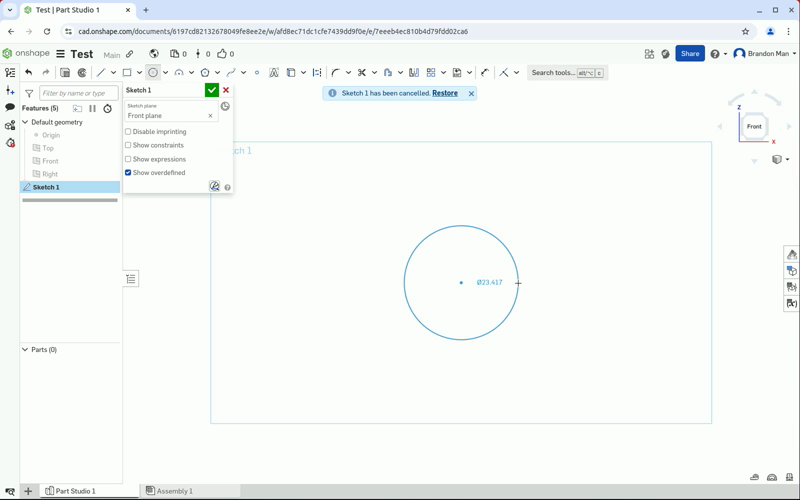
click(518, 282)
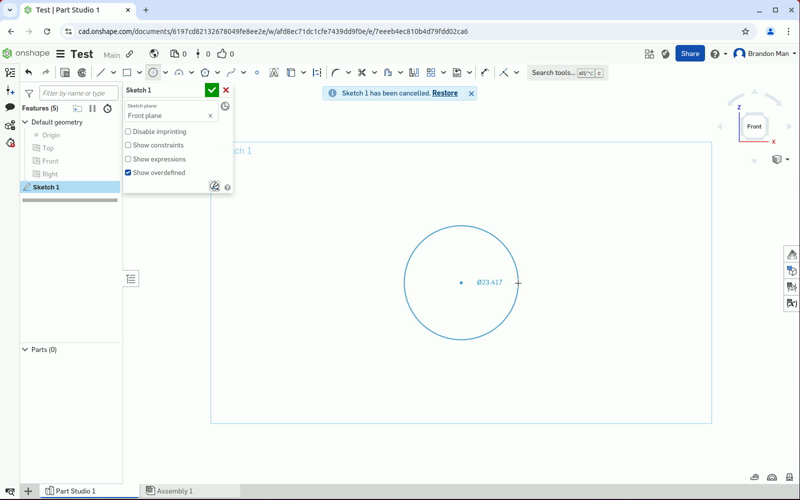
key(esc)
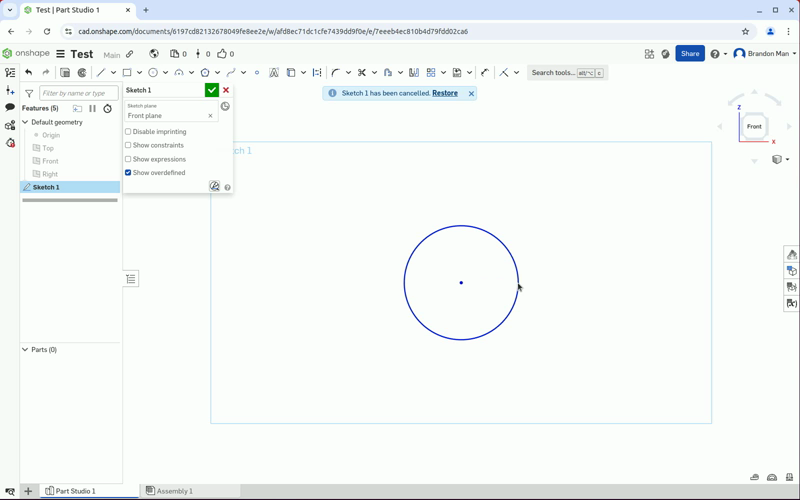
key(c)
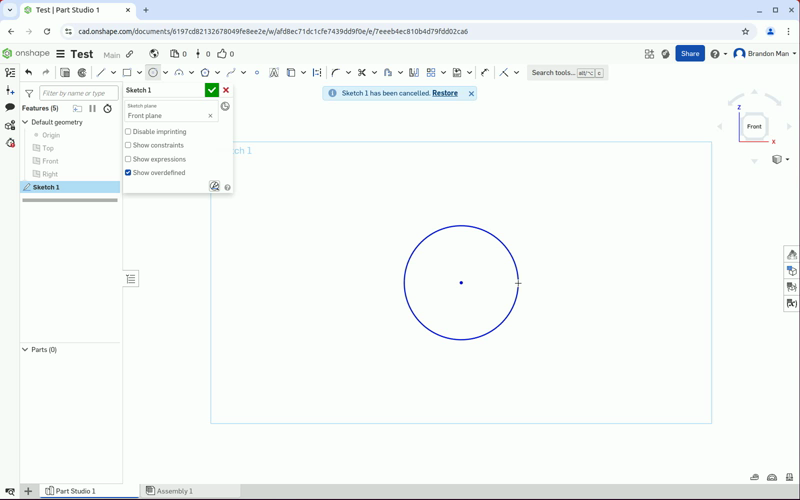
key_down(shift)
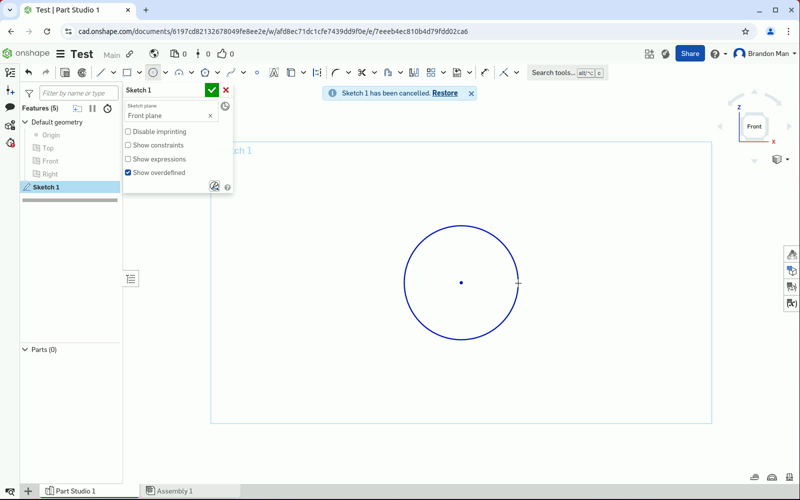
mouse_move(461, 282)
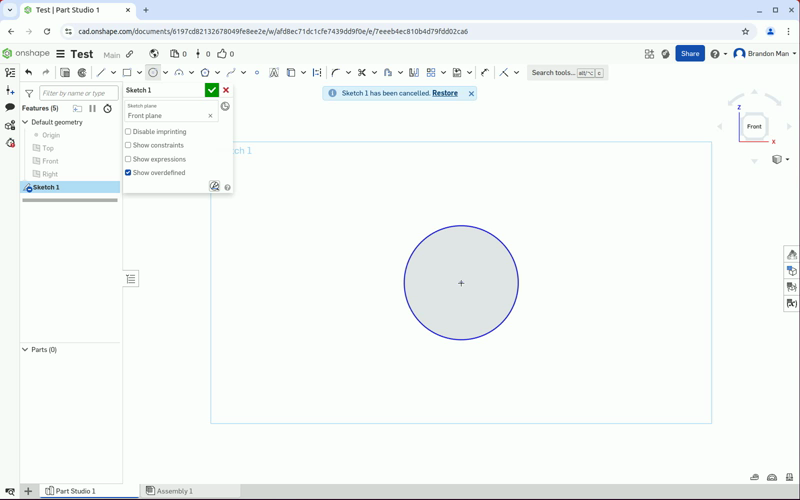
click(461, 282)
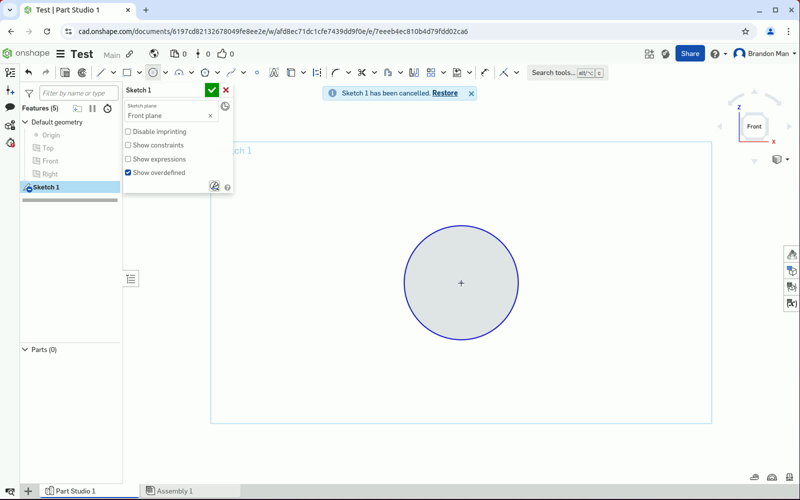
key_up(shift)
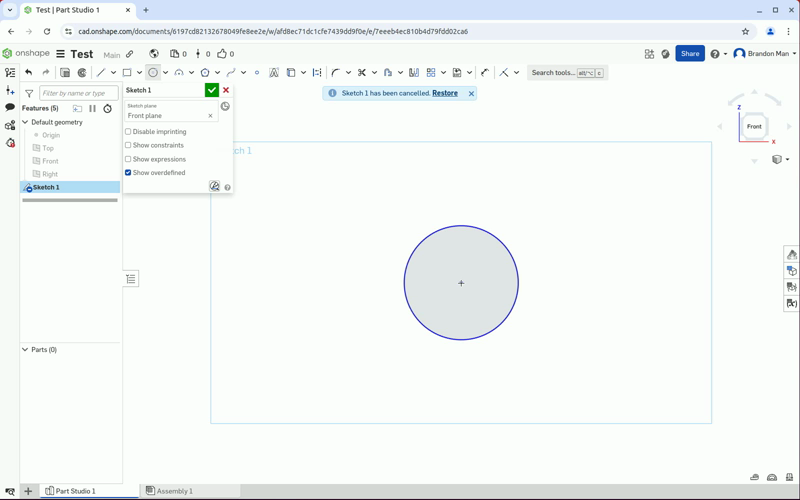
mouse_move(499, 282)
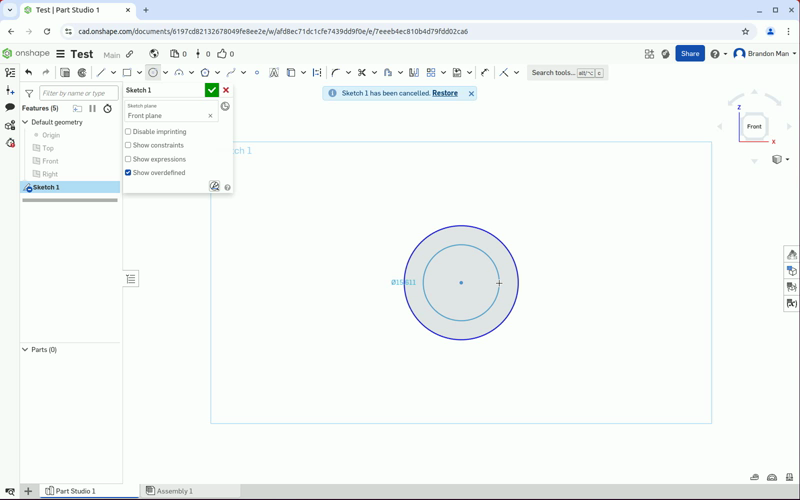
click(499, 282)
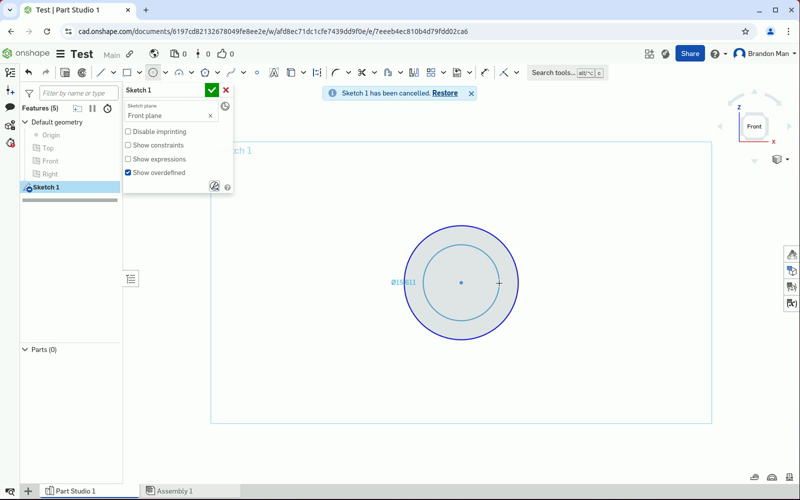
key(esc)
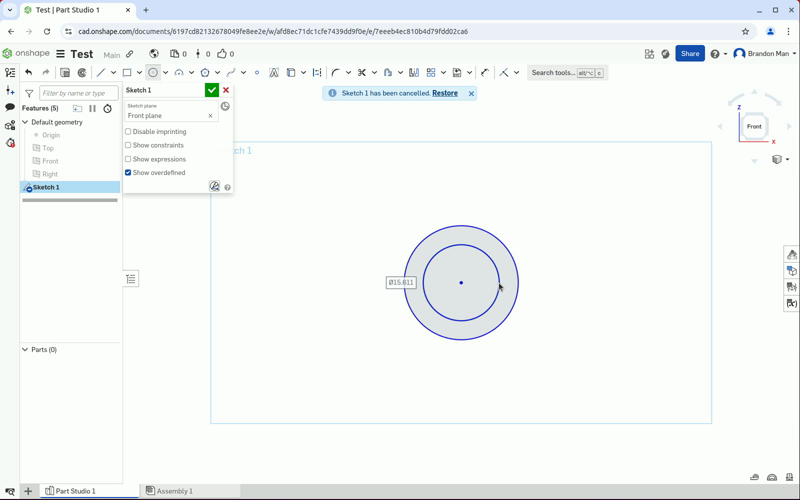
mouse_move(448, 323)
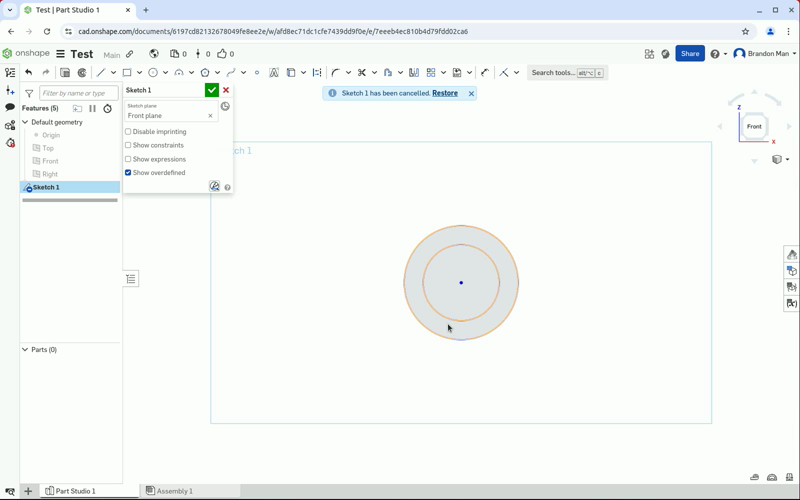
click(448, 323)
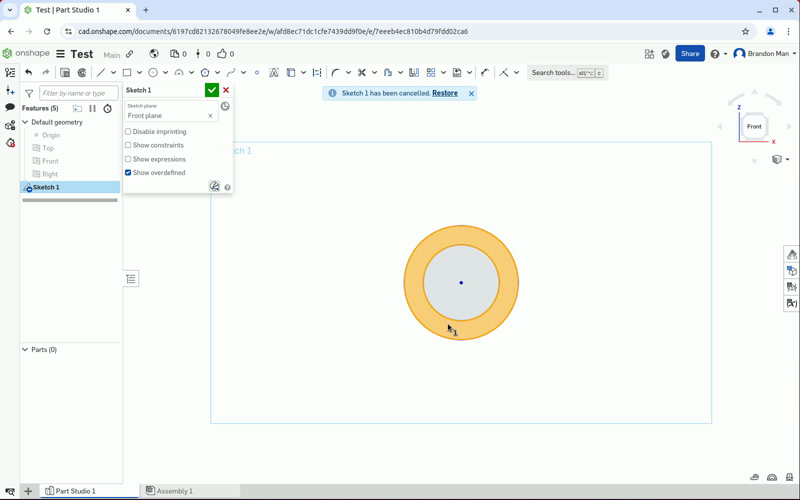
mouse_move(73, 352)
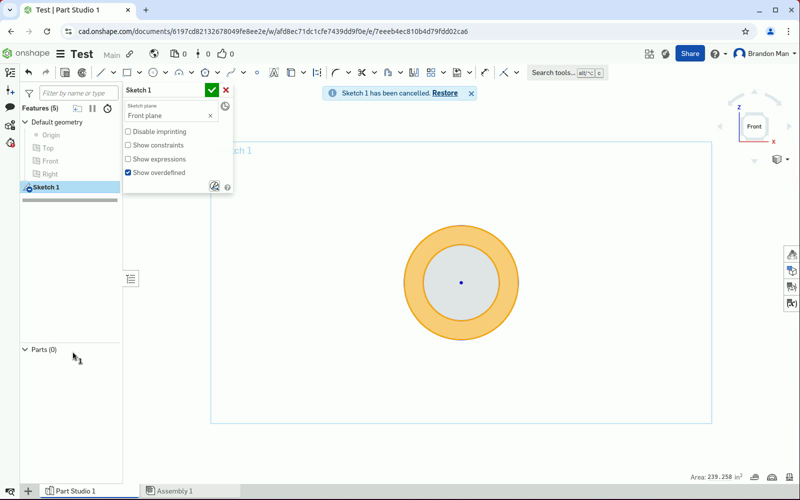
key(shift+y)
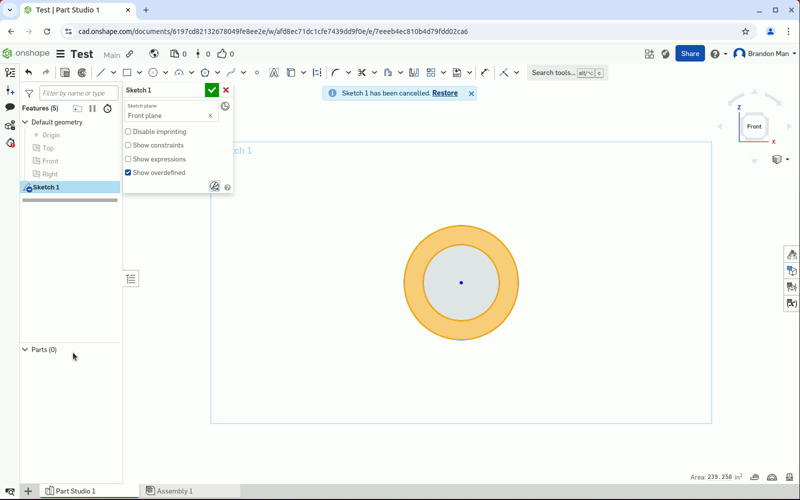
key(shift+e)
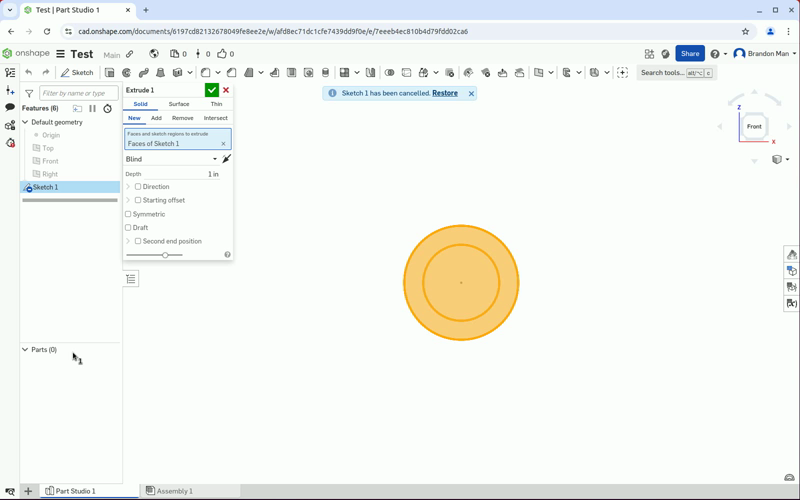
mouse_move(143, 106)
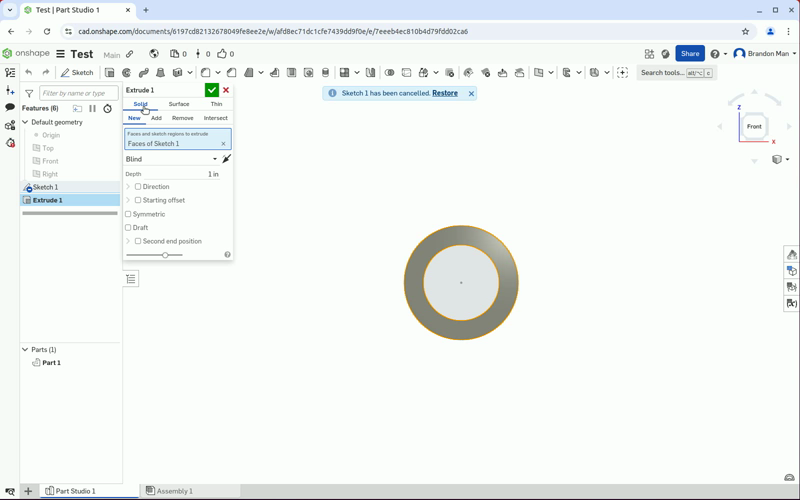
click(143, 106)
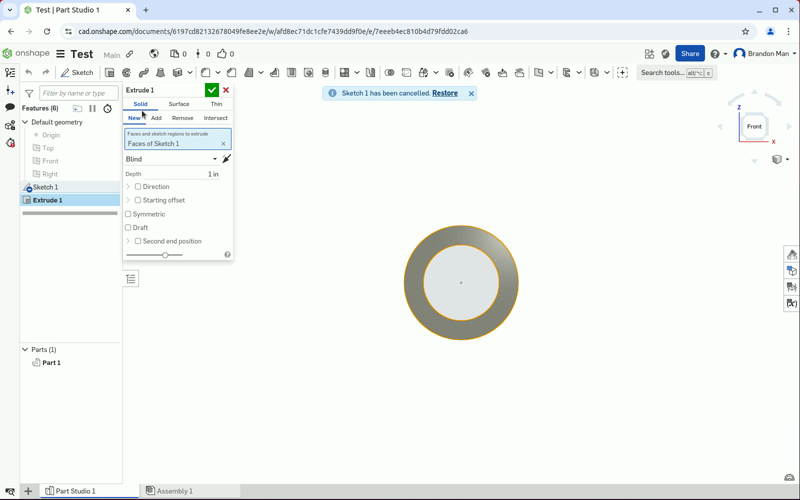
mouse_move(137, 120)
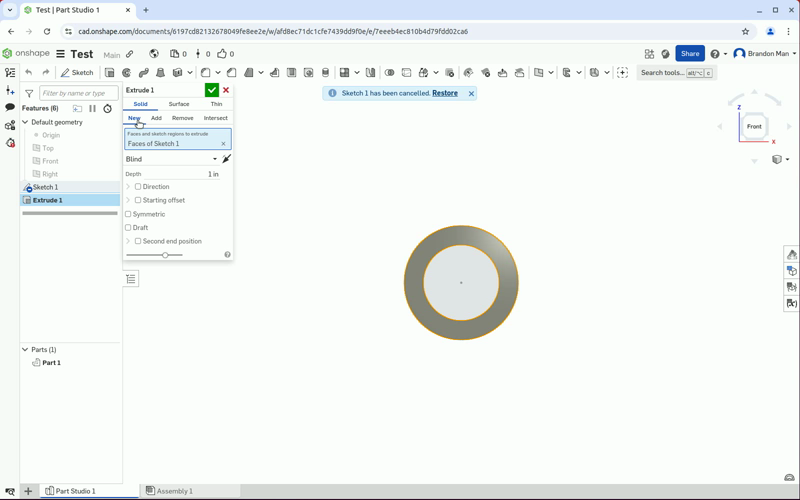
click(137, 120)
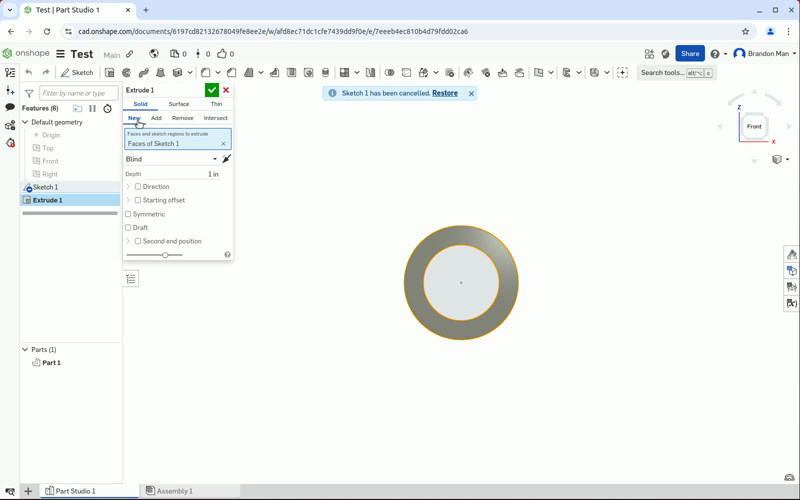
key(tab, 4)
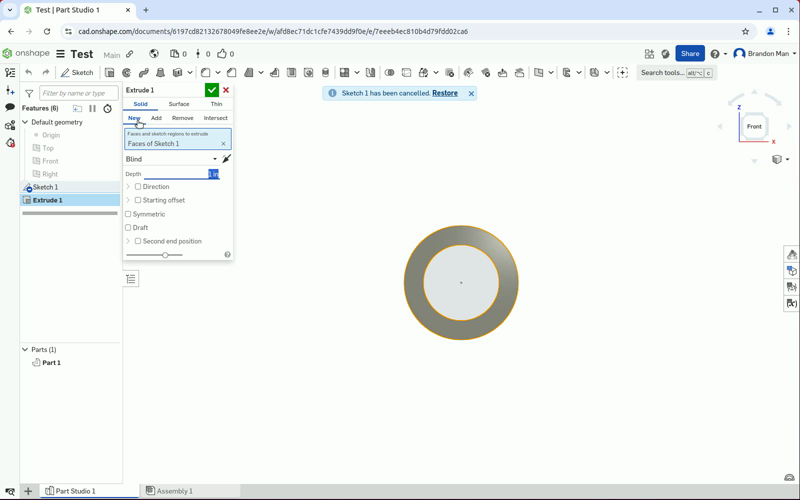
text(23.108)
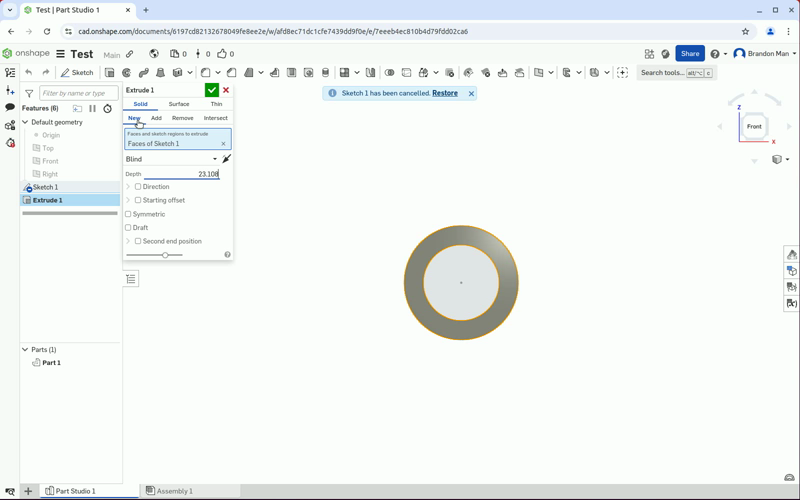
key(enter)
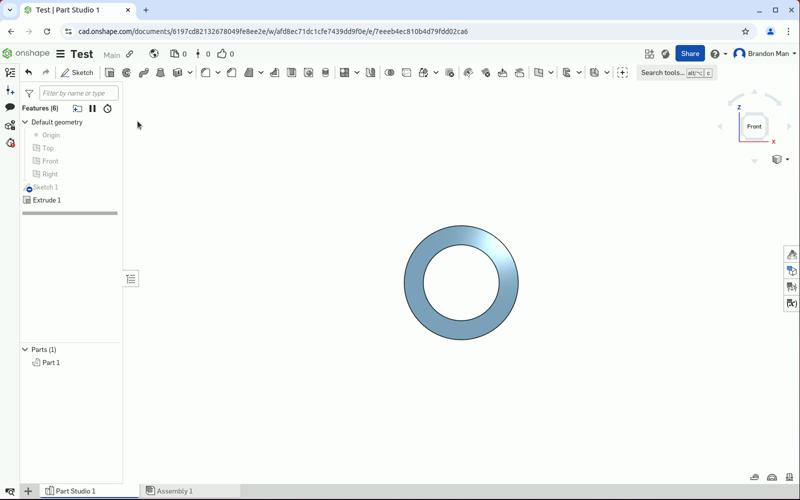
key(shift+h)
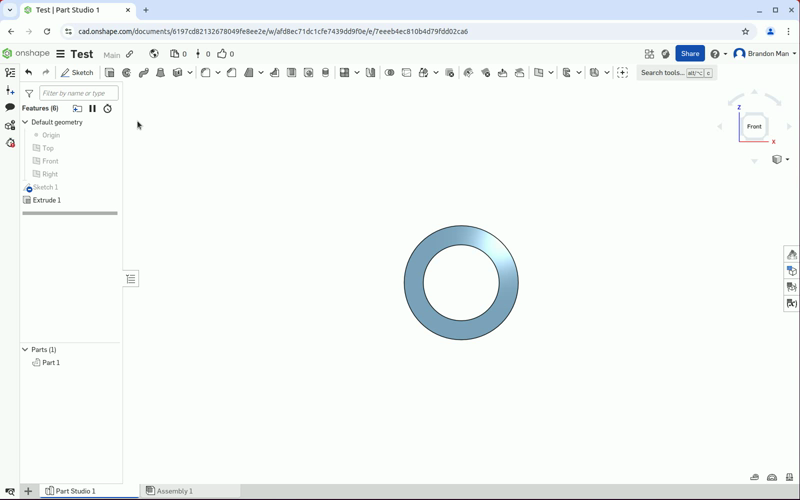
key(shift+h)
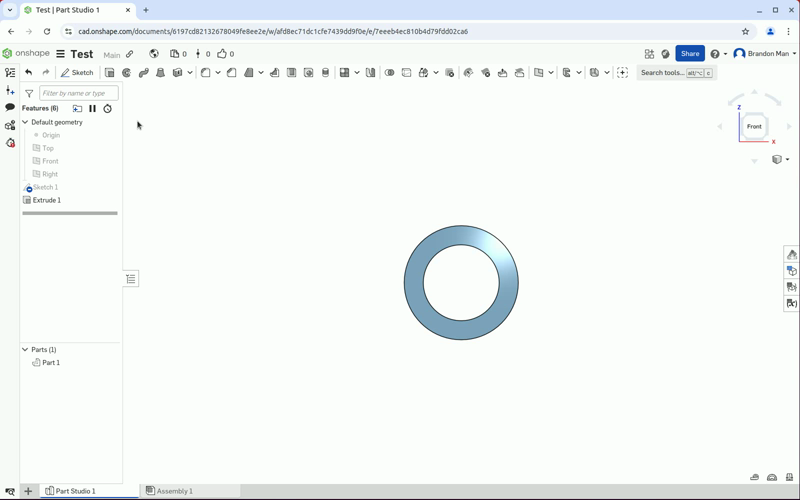
mouse_move(73, 189)
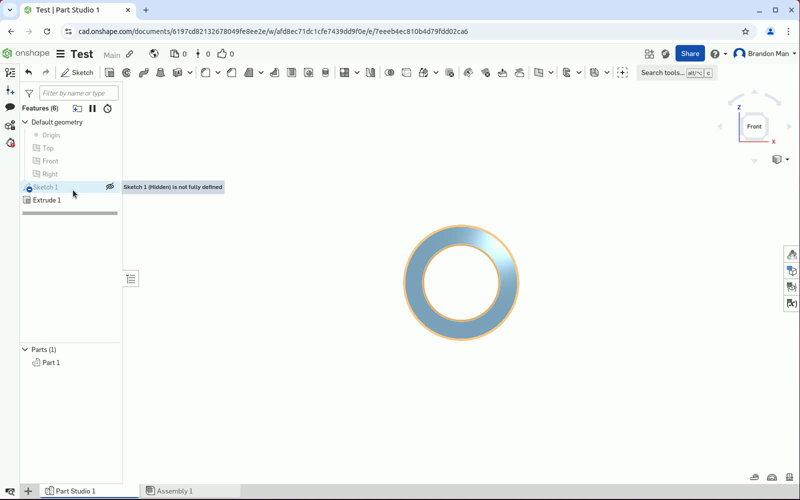
click(73, 189)
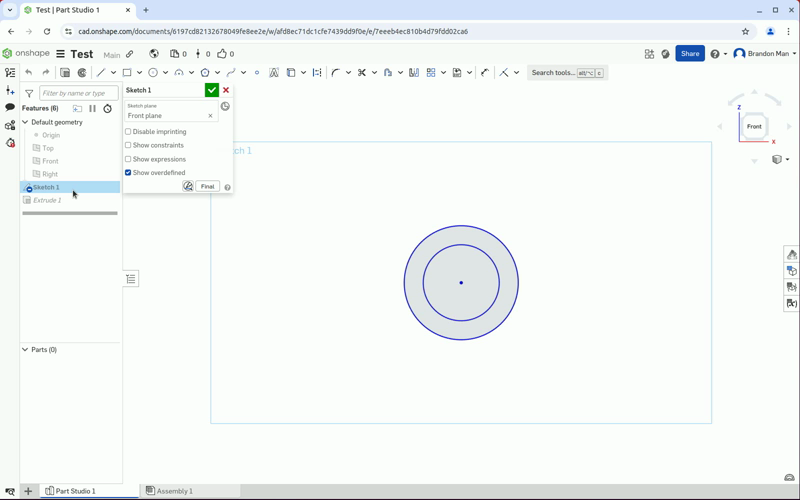
mouse_move(229, 92)
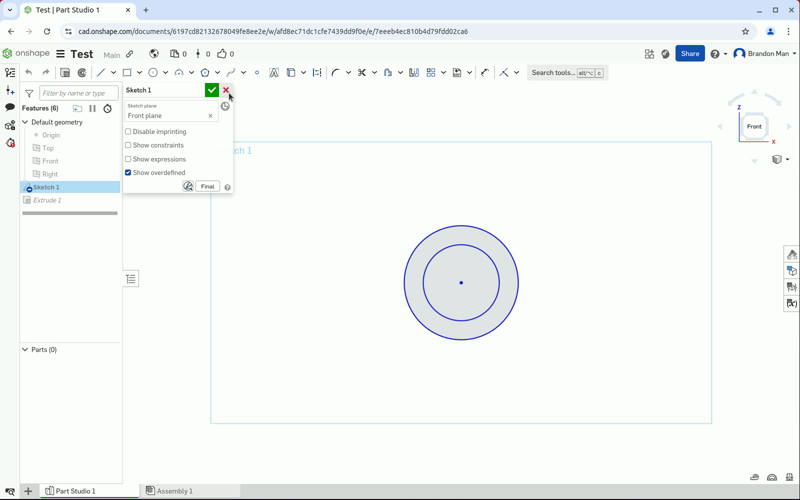
click(229, 92)
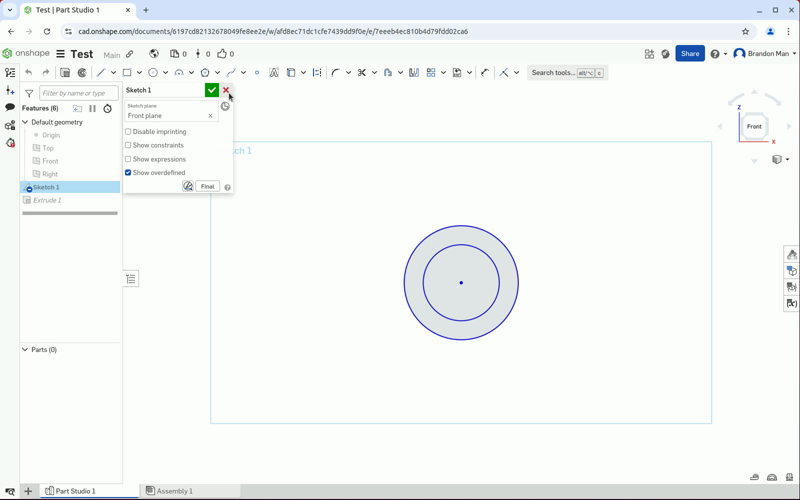
key(shift+s)
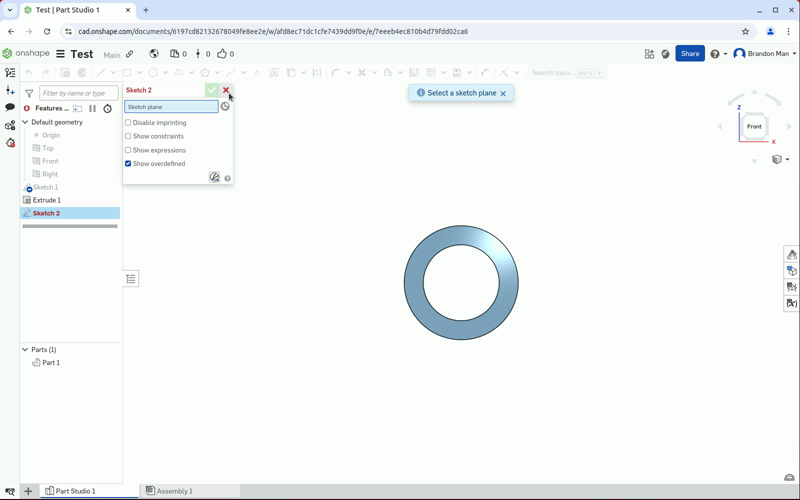
mouse_move(73, 163)
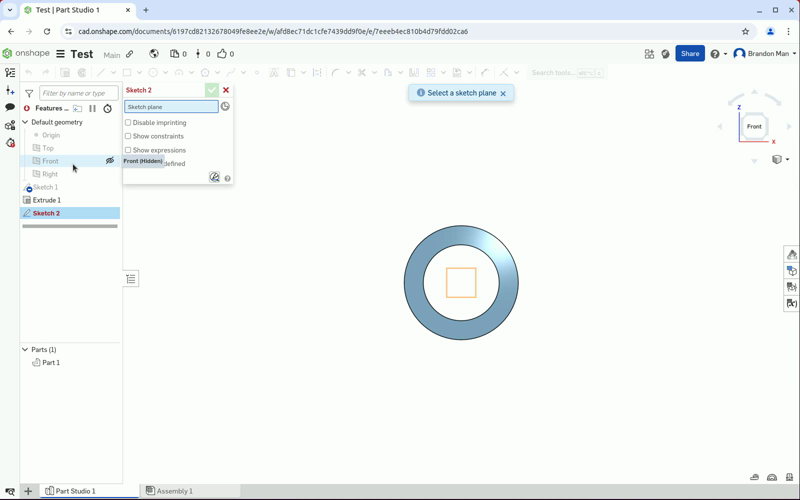
click(73, 163)
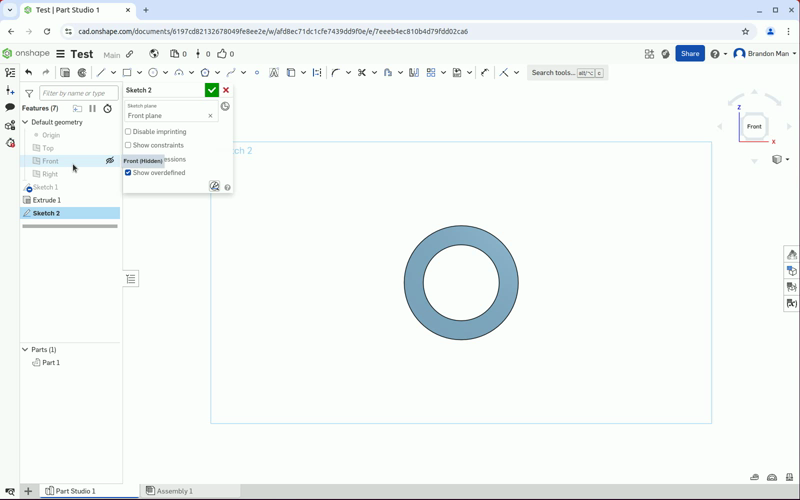
mouse_move(73, 352)
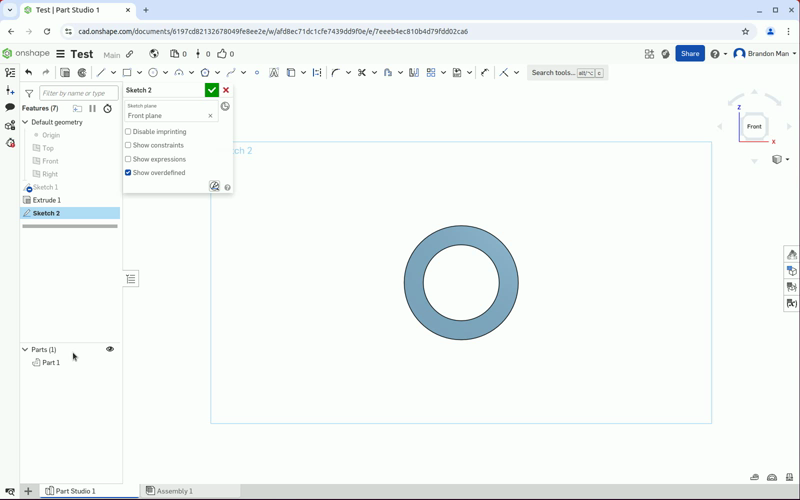
key(y)
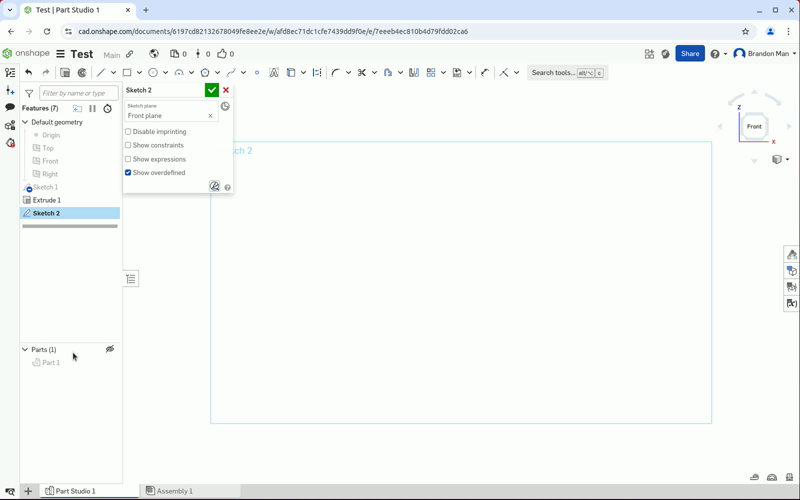
key(c)
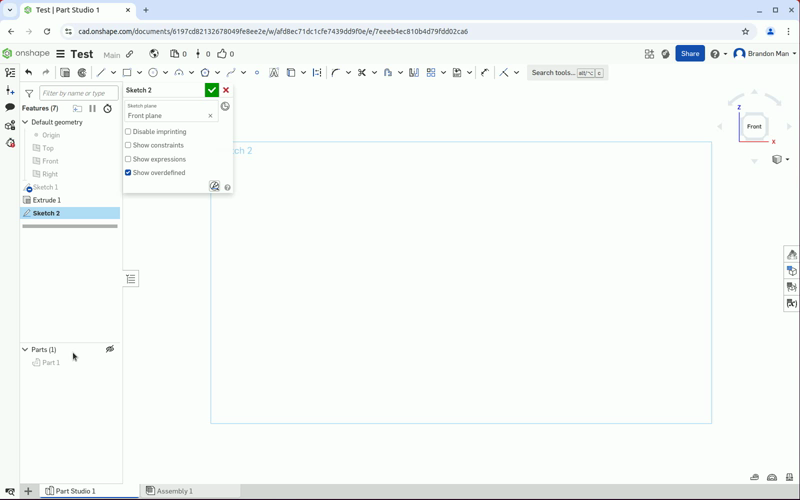
key_down(shift)
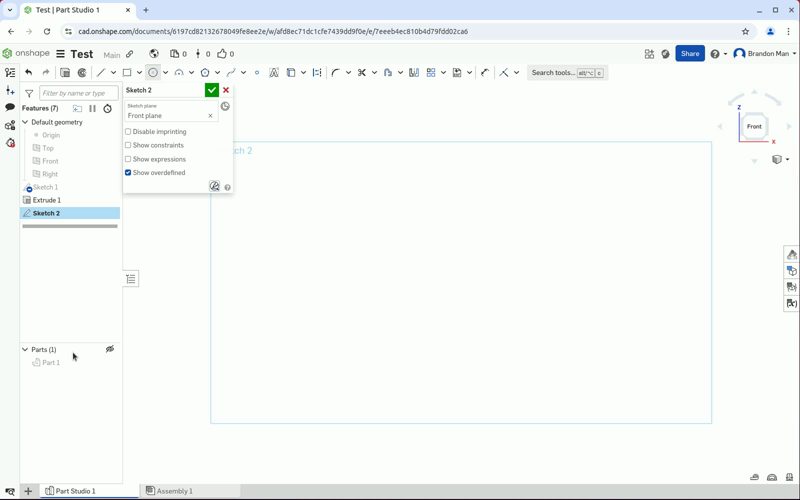
mouse_move(461, 282)
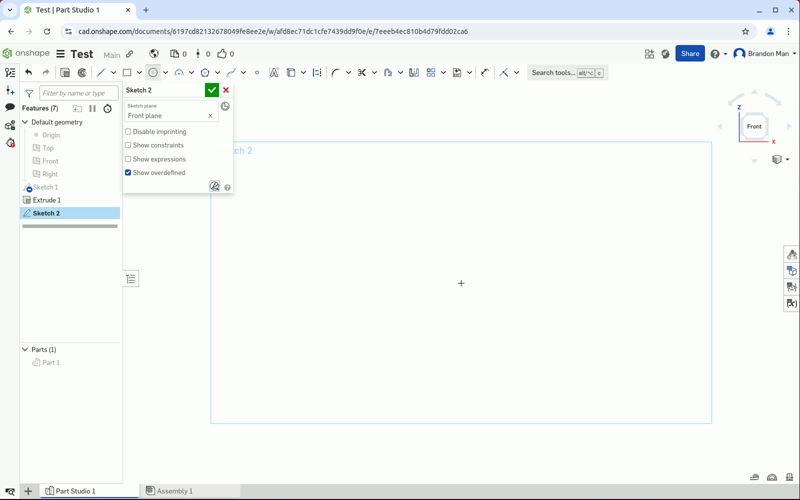
click(461, 282)
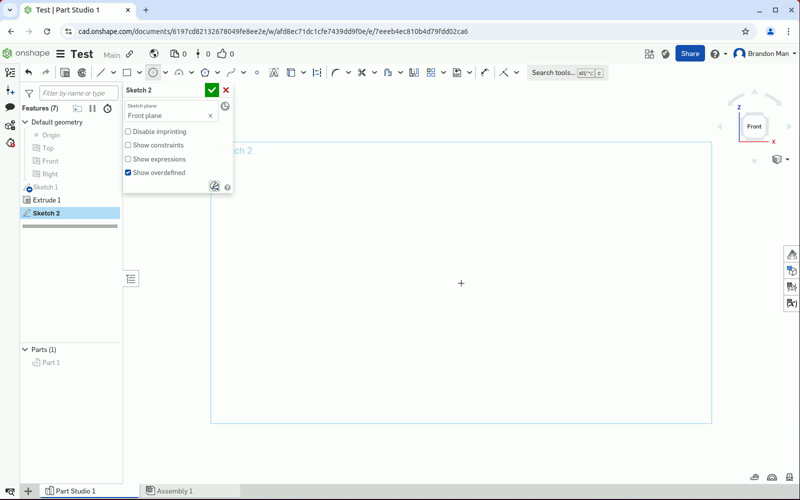
key_up(shift)
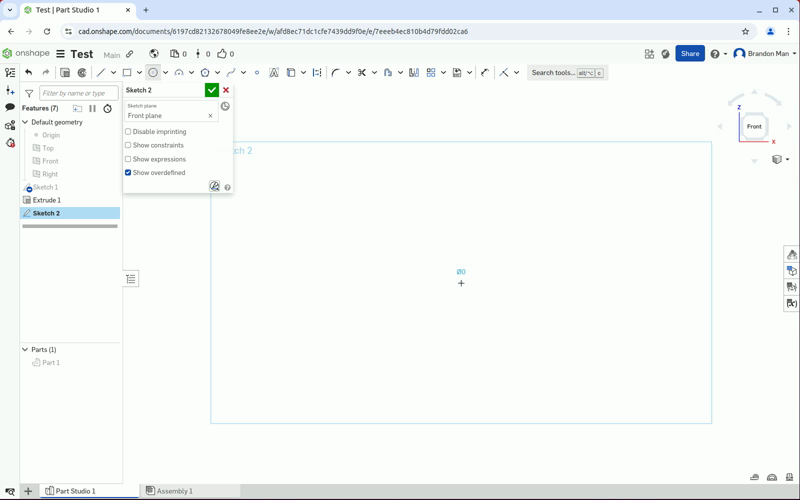
mouse_move(532, 282)
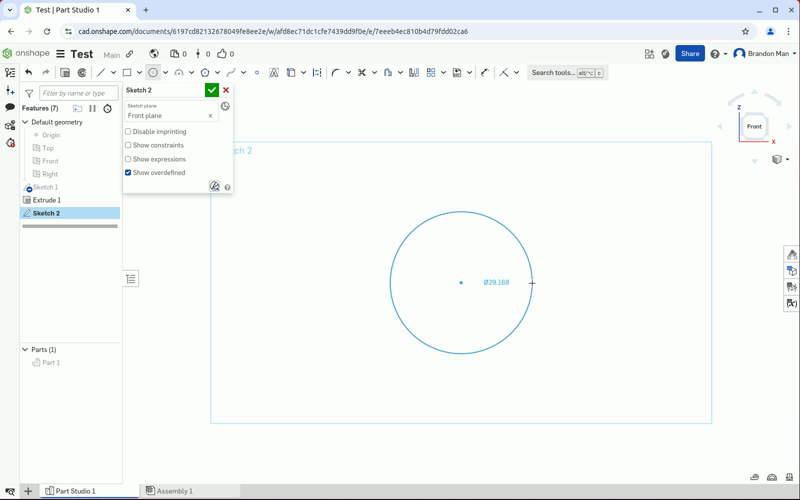
click(532, 282)
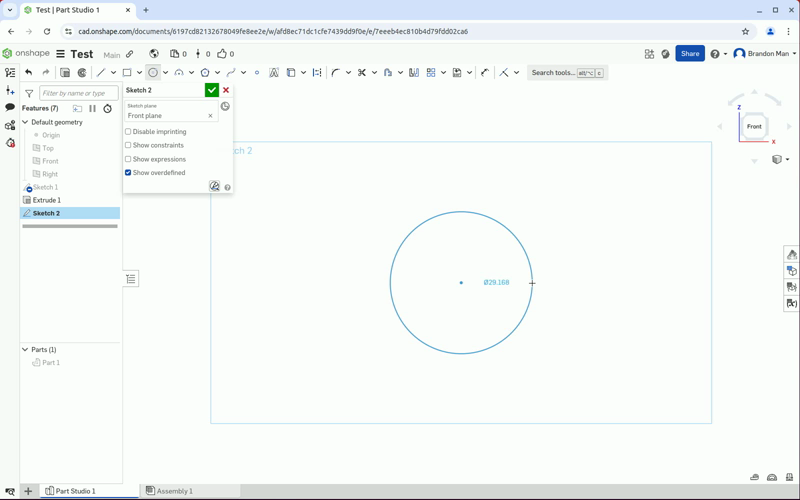
key(esc)
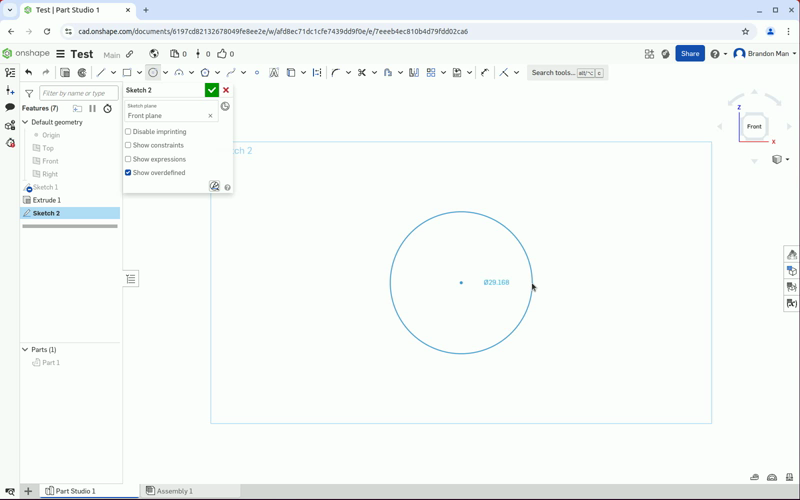
key(c)
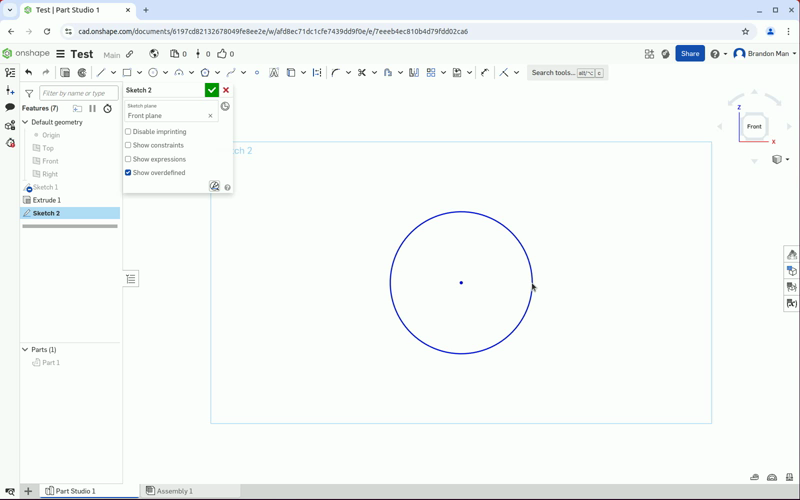
key_down(shift)
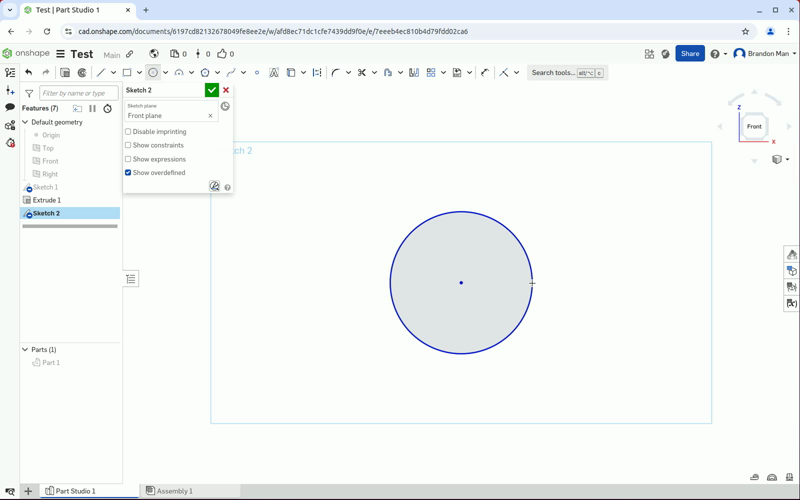
mouse_move(461, 282)
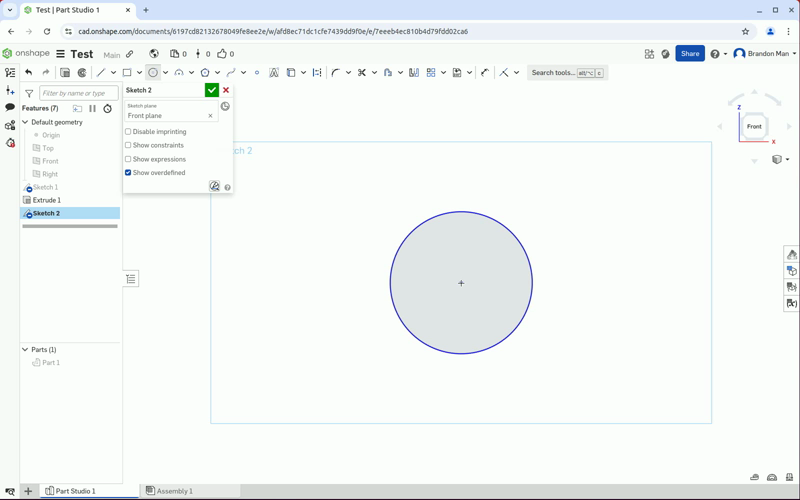
click(461, 282)
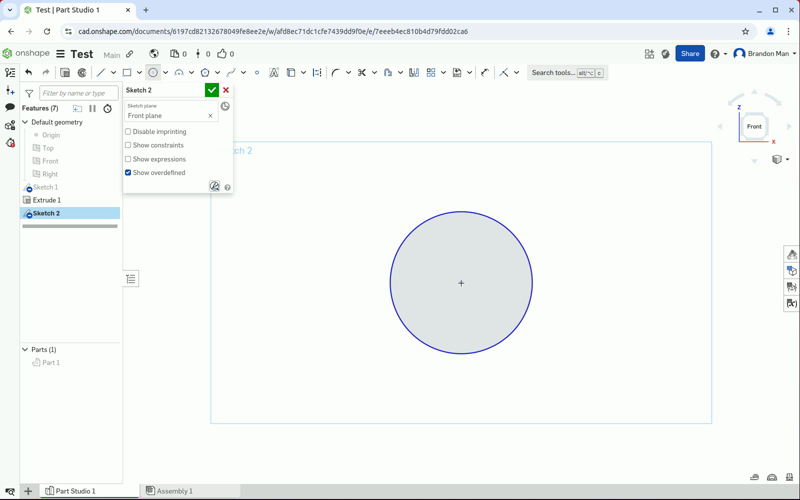
key_up(shift)
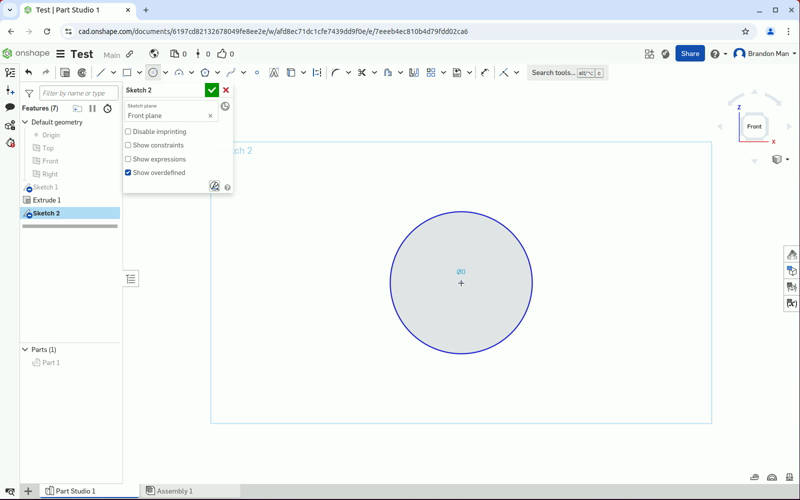
mouse_move(517, 282)
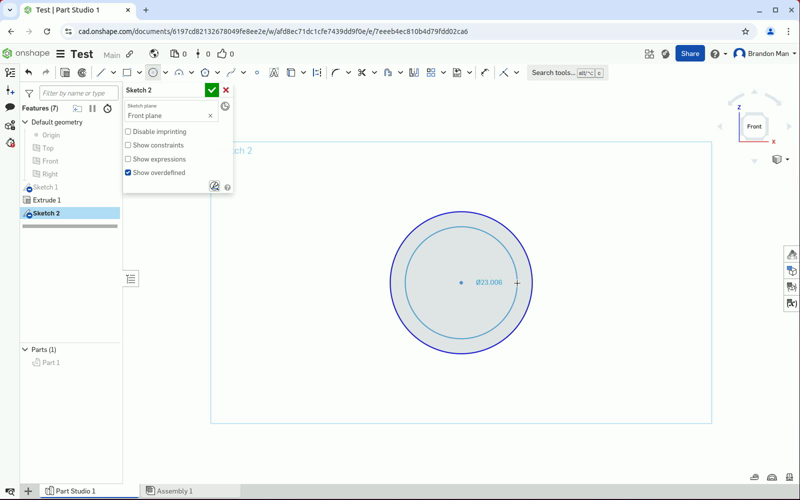
click(517, 282)
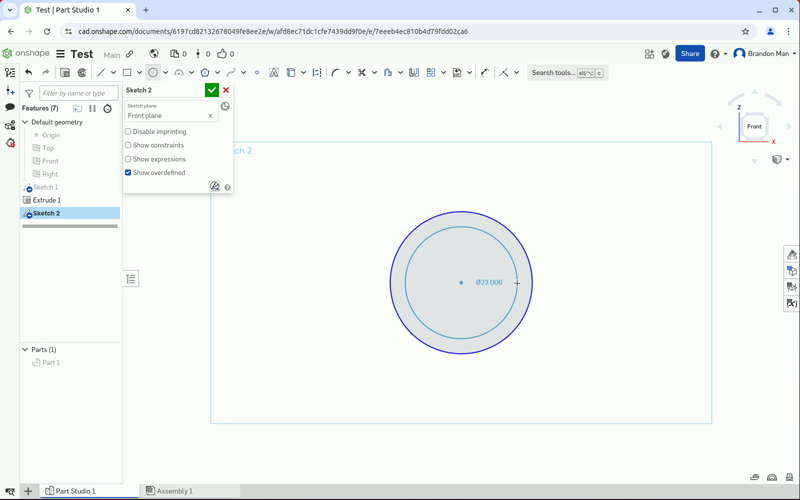
key(esc)
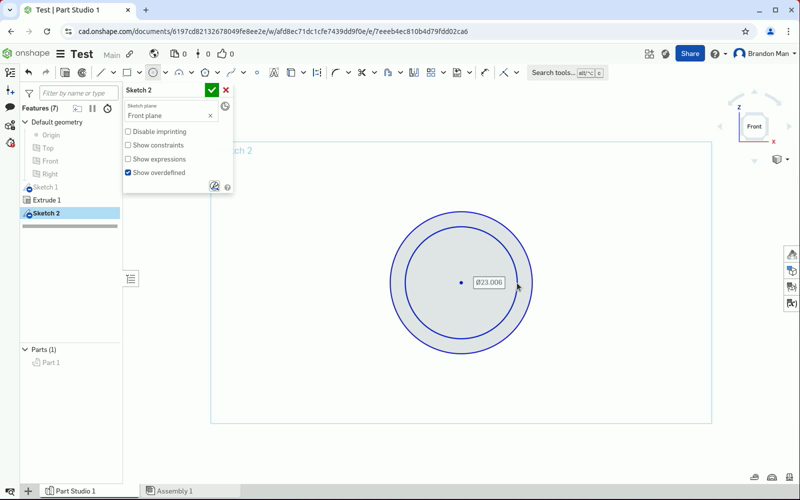
mouse_move(483, 220)
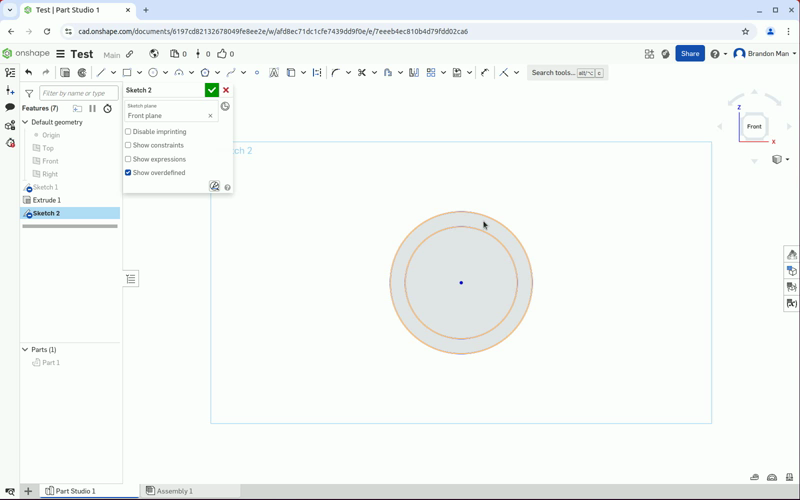
click(483, 220)
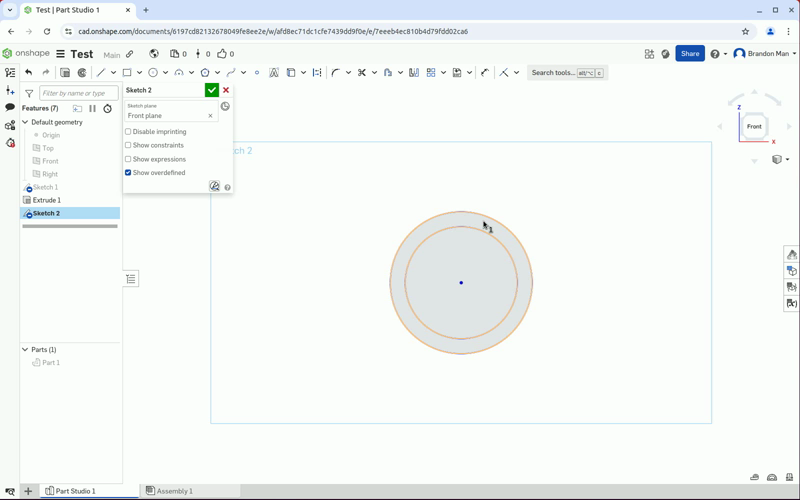
mouse_move(73, 352)
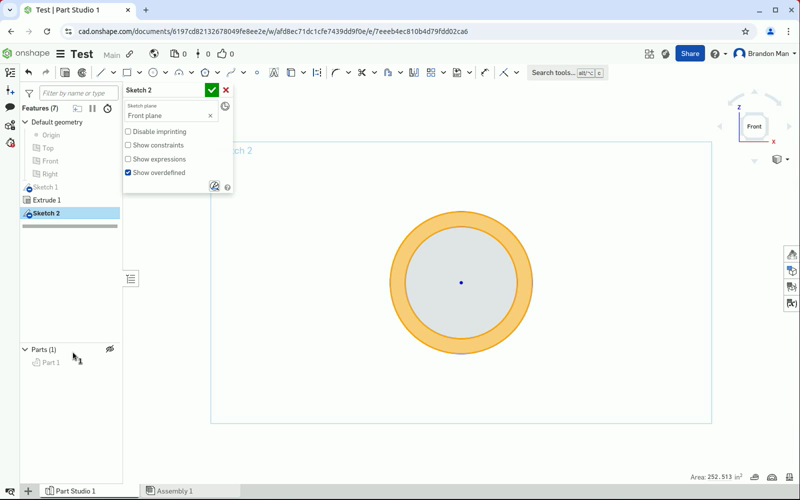
key(shift+y)
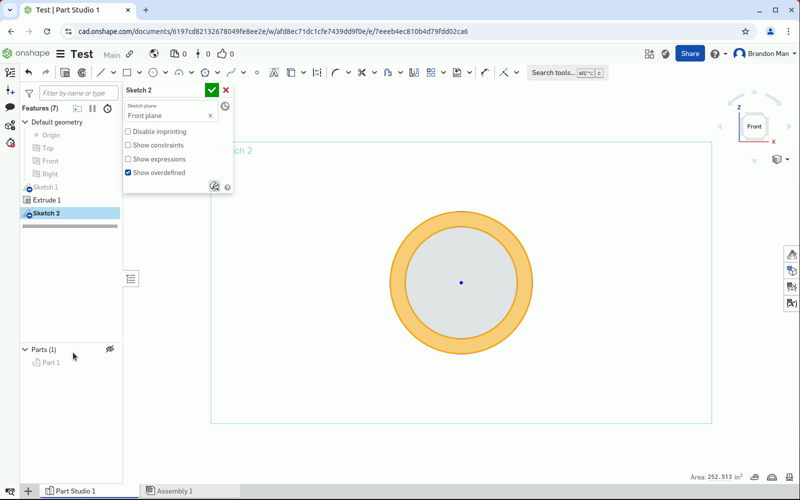
key(shift+e)
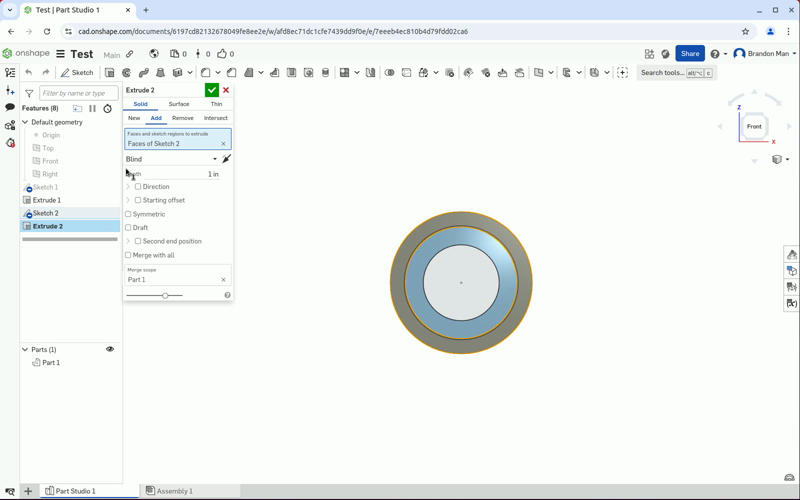
mouse_move(143, 106)
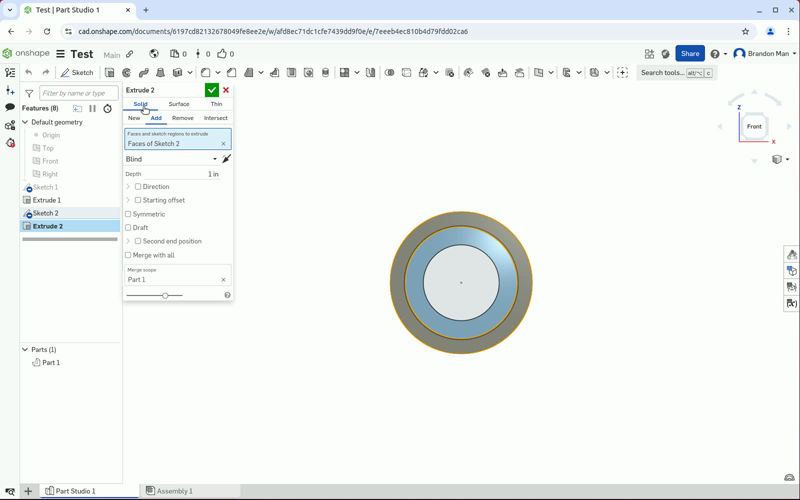
click(143, 106)
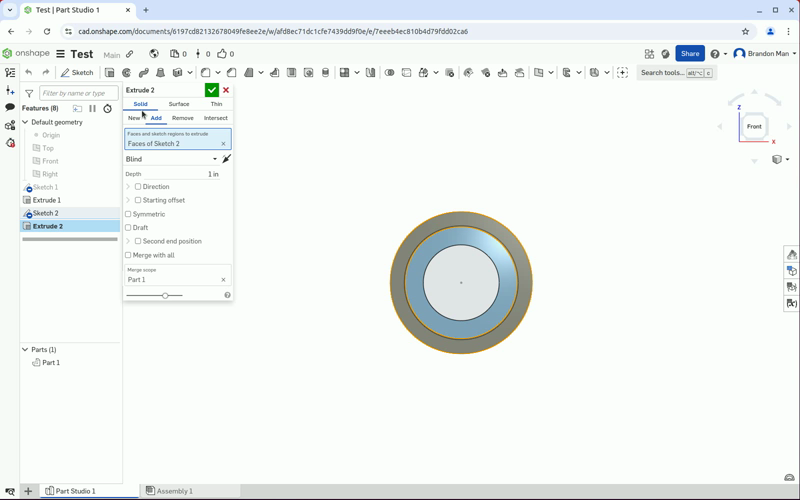
mouse_move(137, 120)
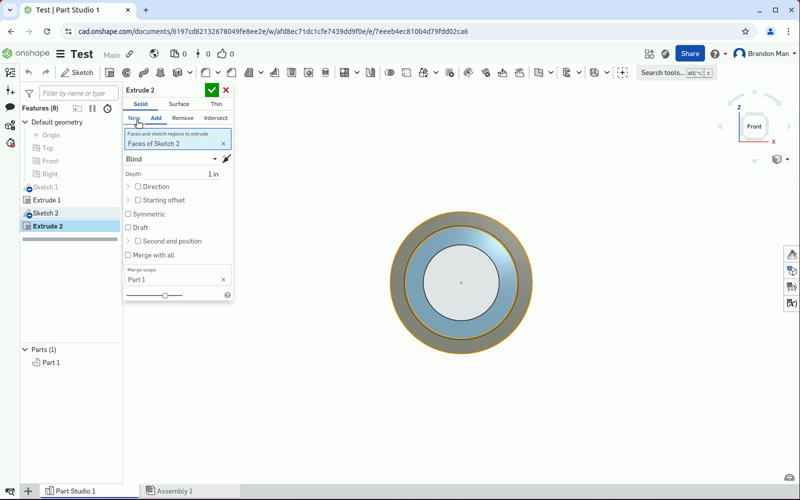
click(137, 120)
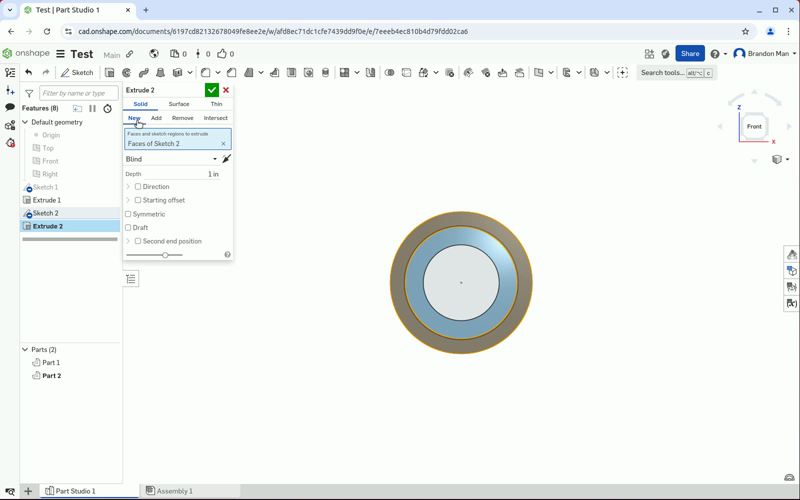
key(tab, 4)
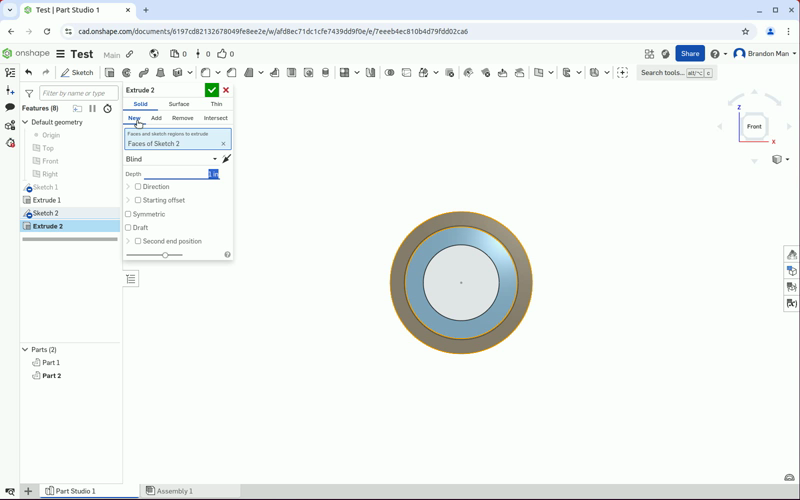
text(3.37)
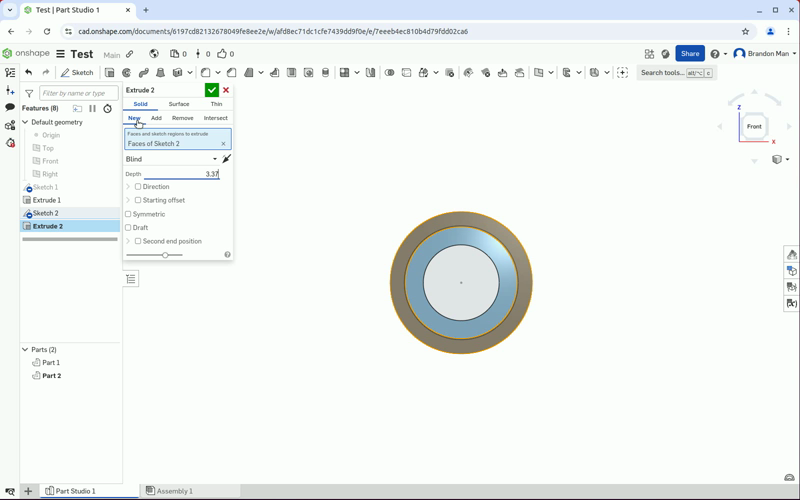
key(enter)
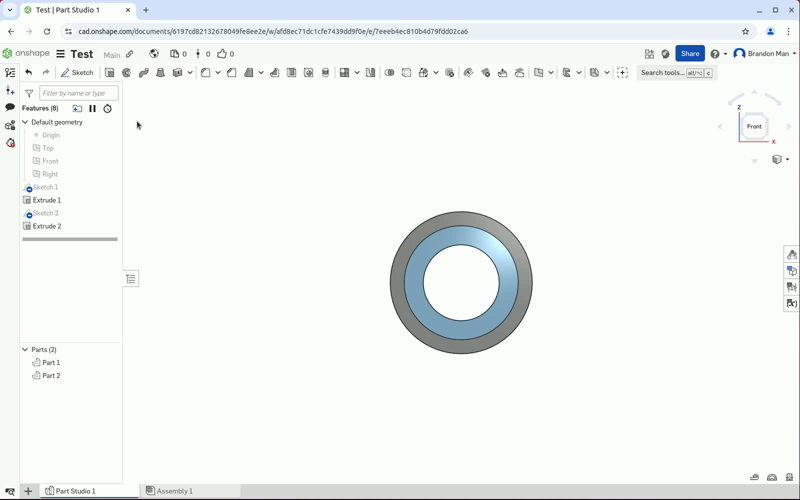
key(shift+h)
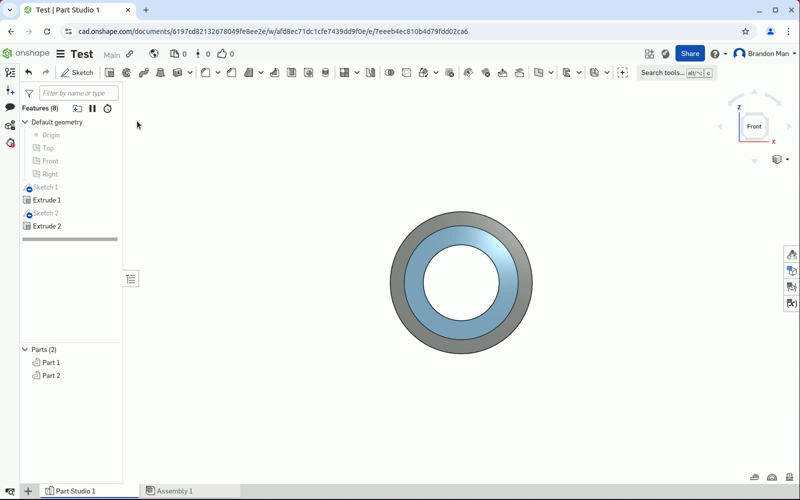
key(shift+h)
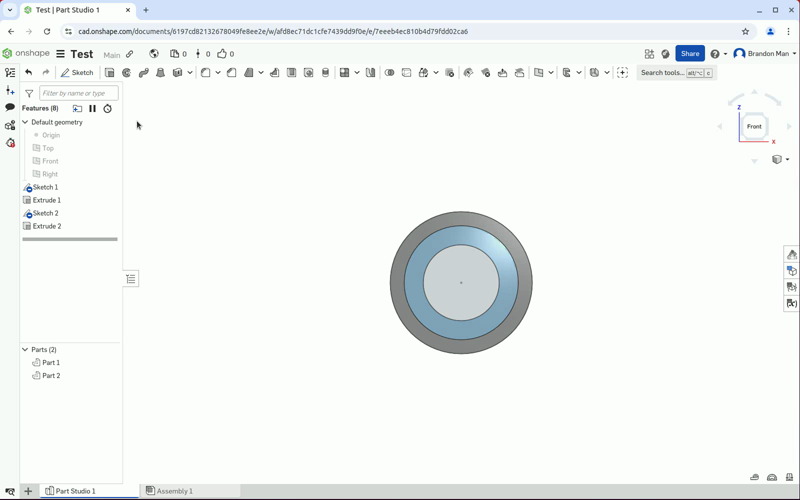
key(shift+7)
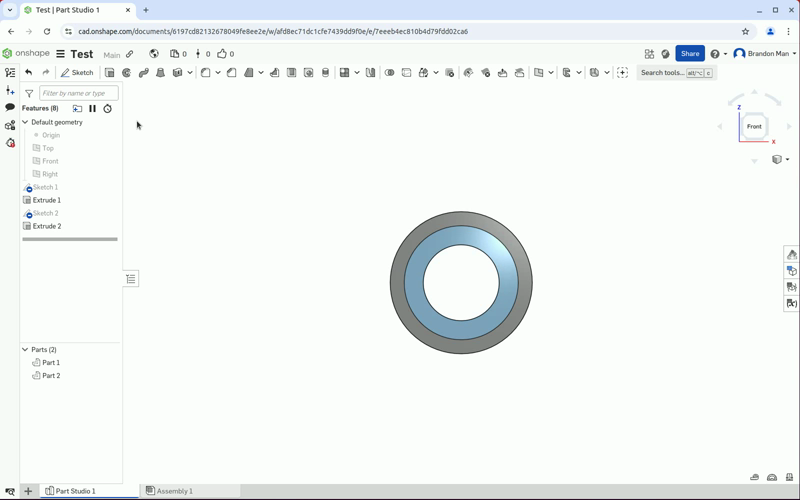
key(left, 2)
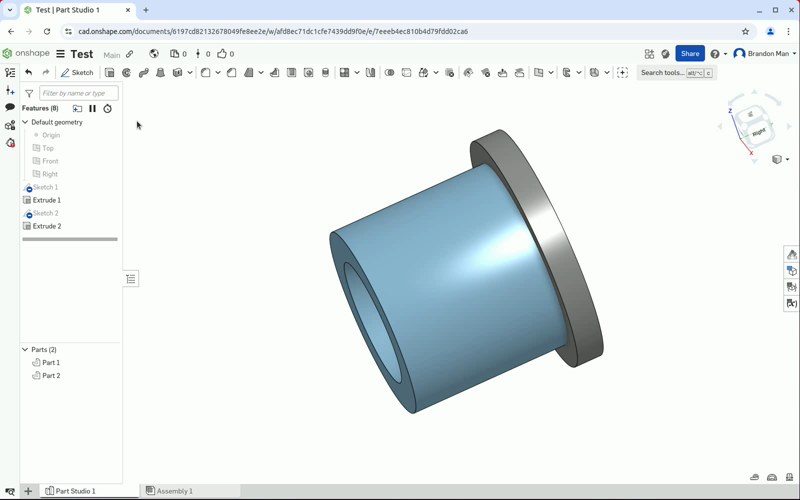
key(down, 2)
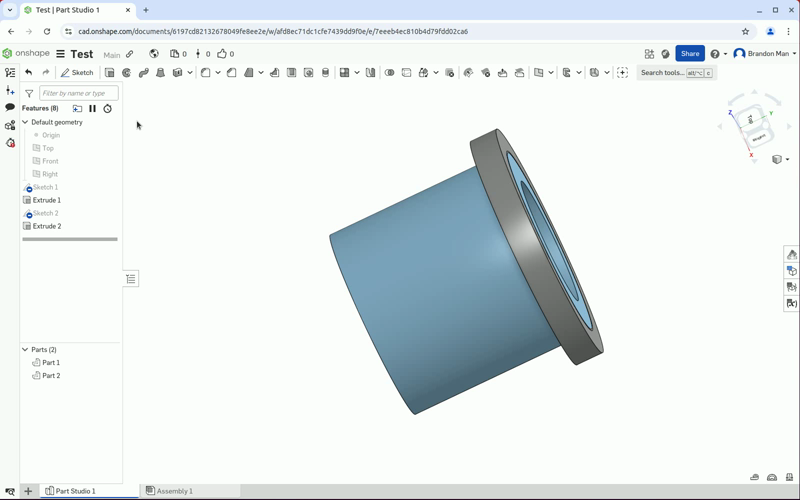
key(up, 2)
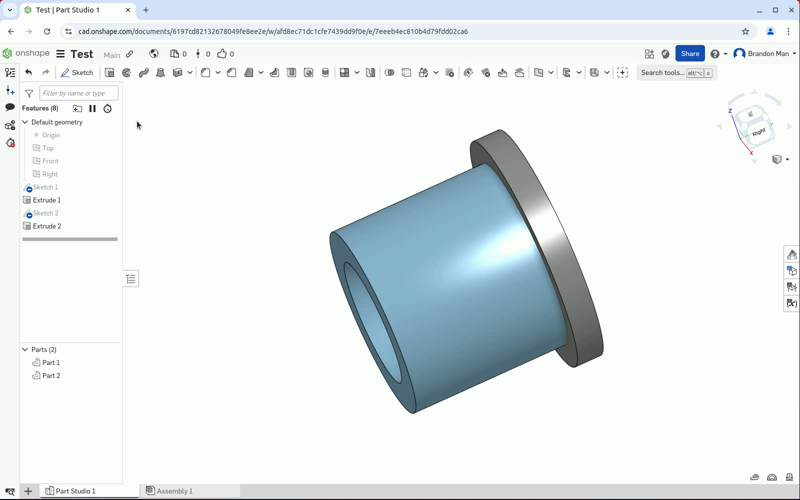
key(right, 2)
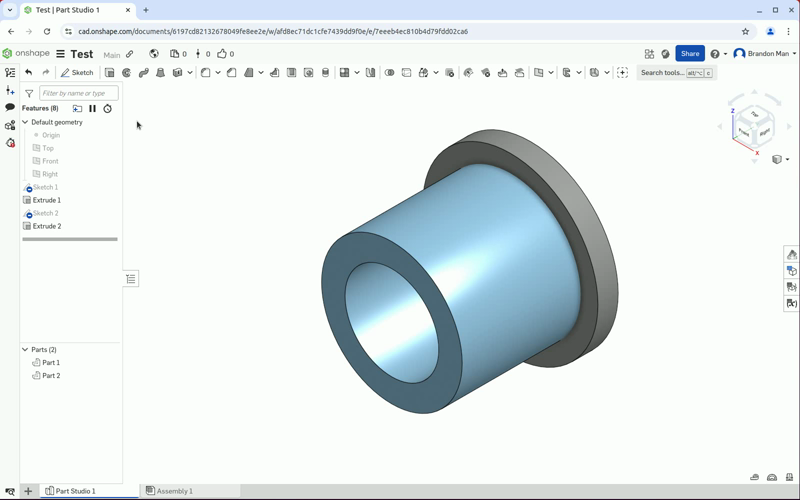
mouse_move(73, 189)
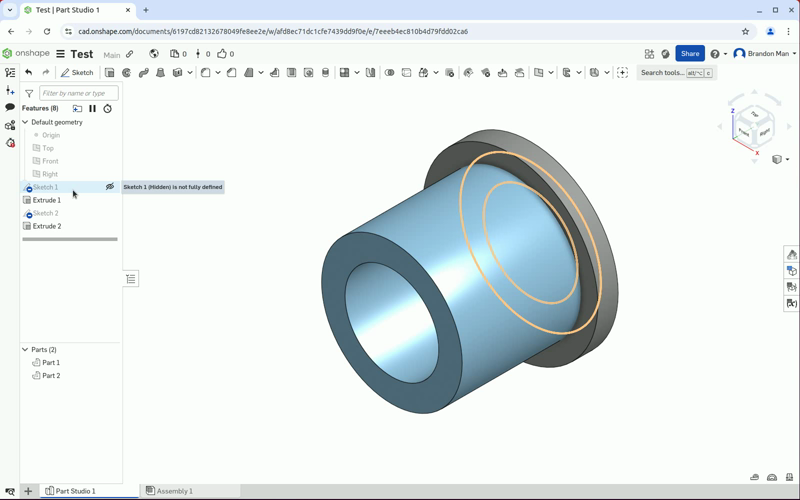
click(73, 189)